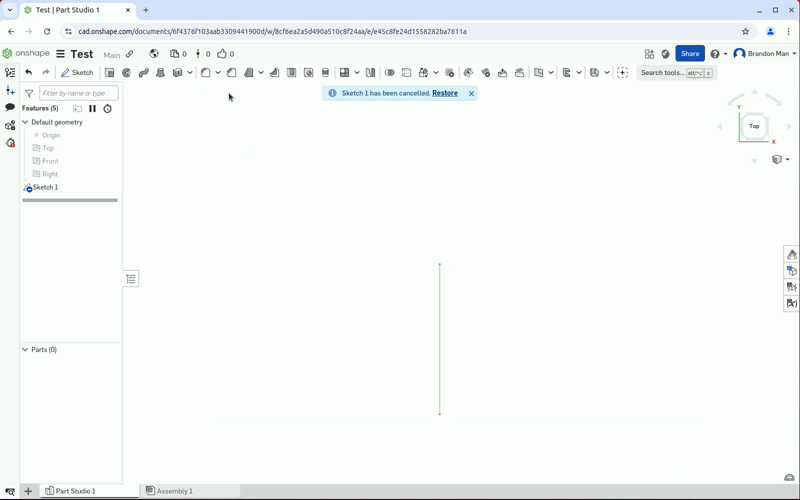
key(shift+h)
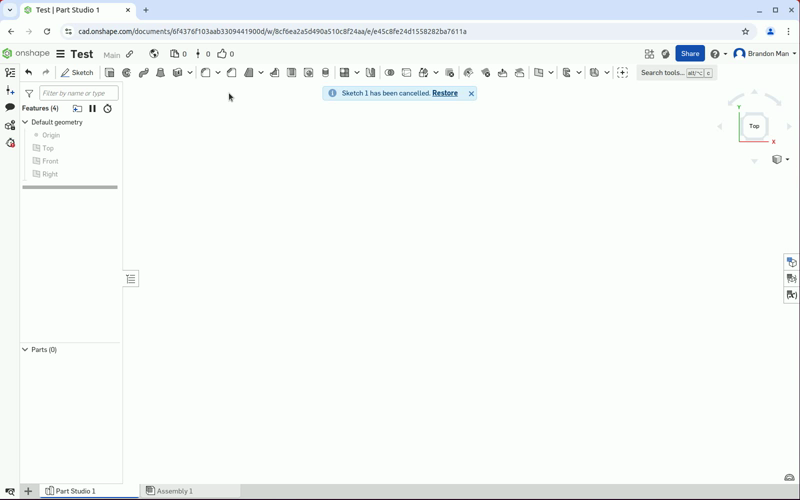
mouse_move(73, 352)
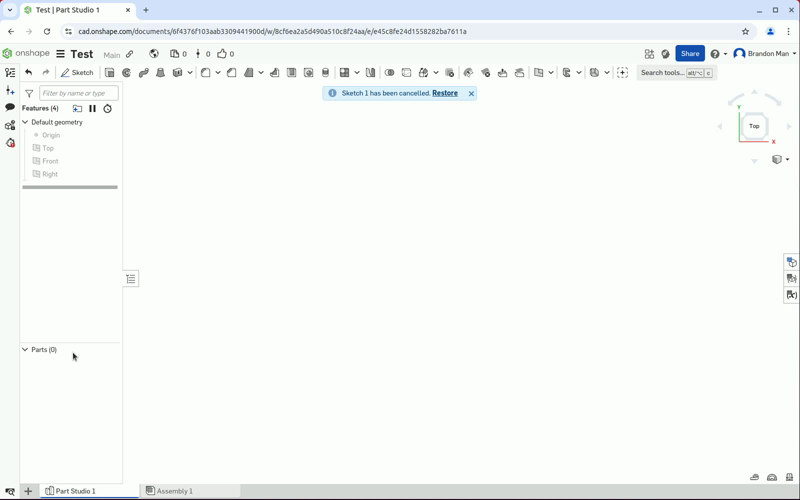
key(y)
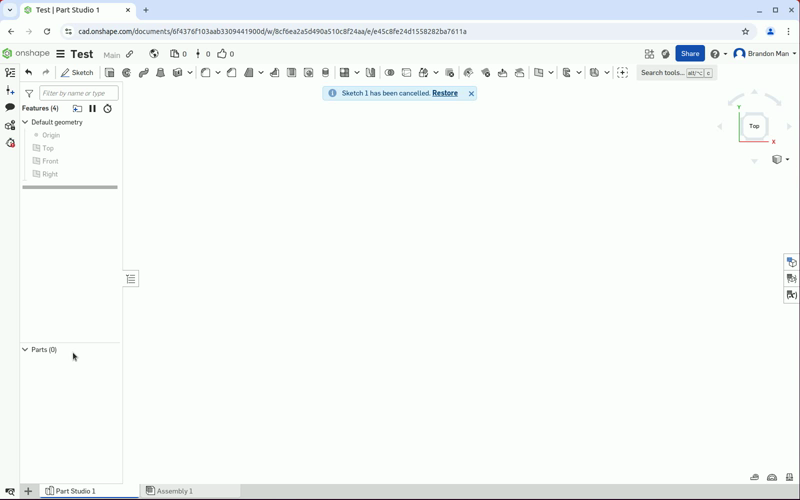
key(shift+p)
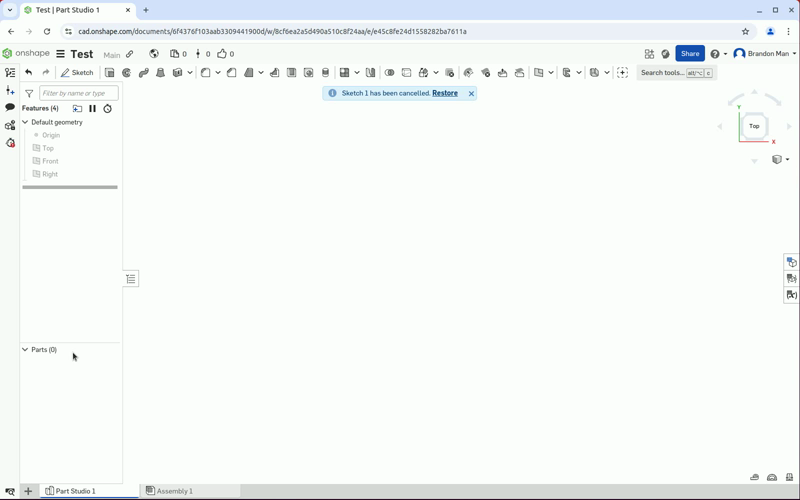
key(space)
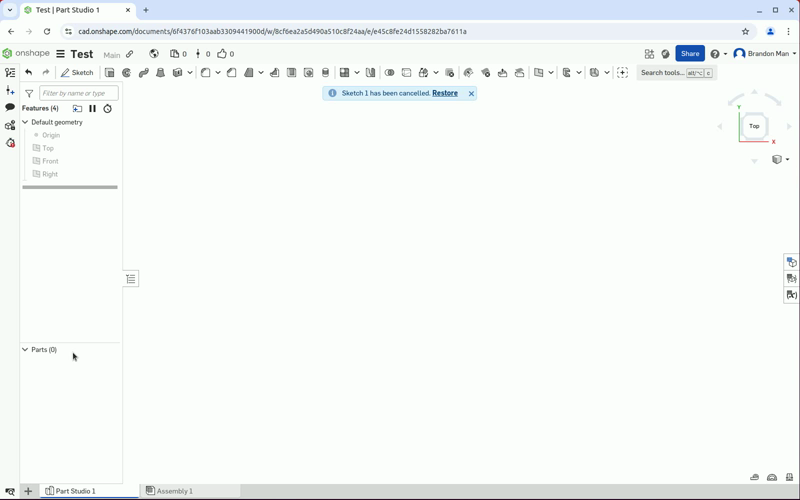
key_down(shift)
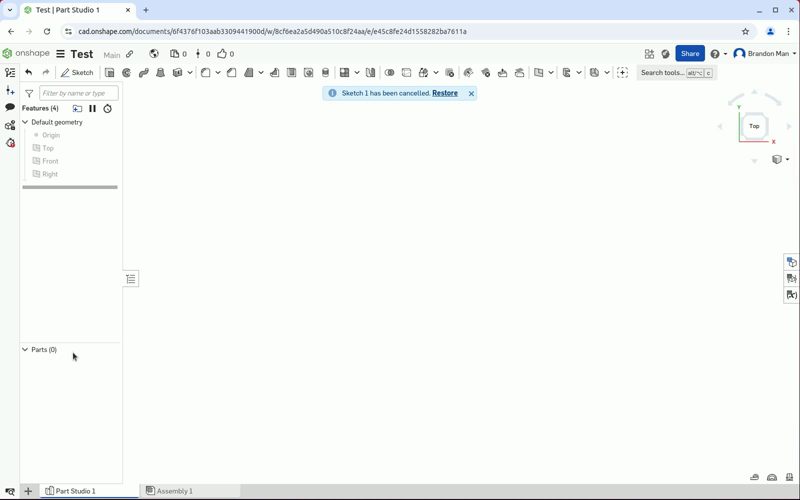
key(up)
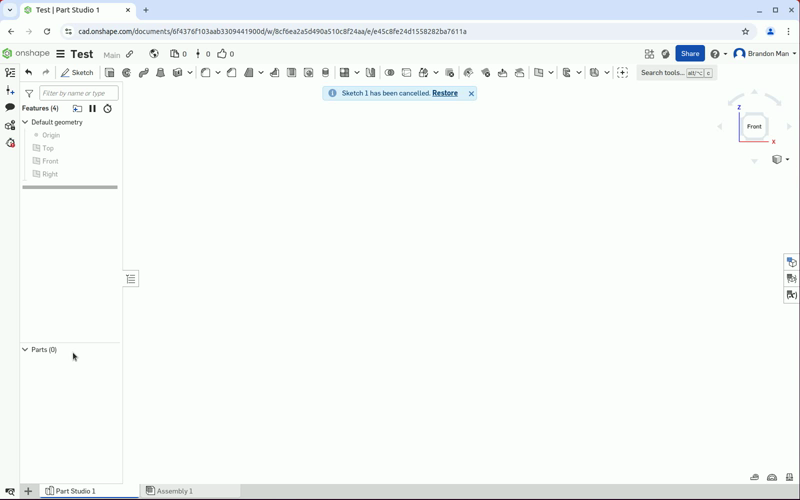
key_up(shift)
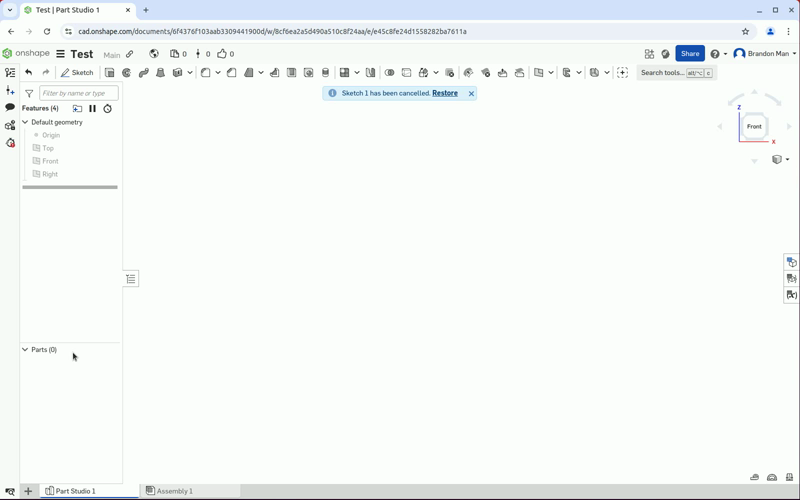
key(space)
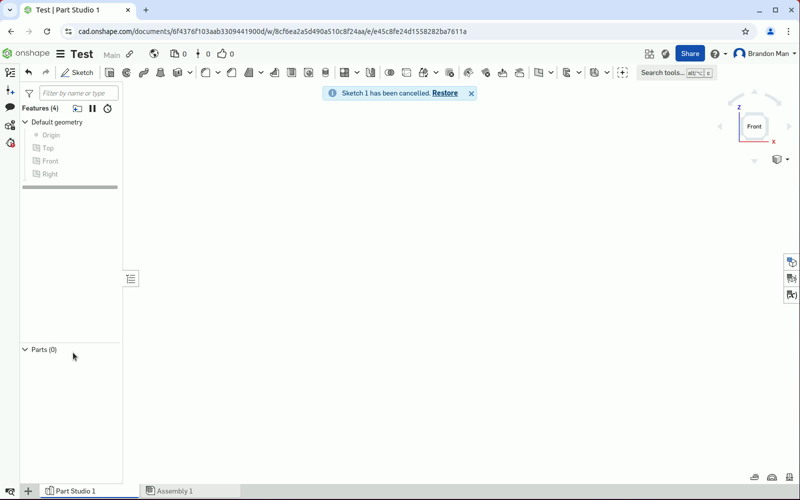
key_down(shift)
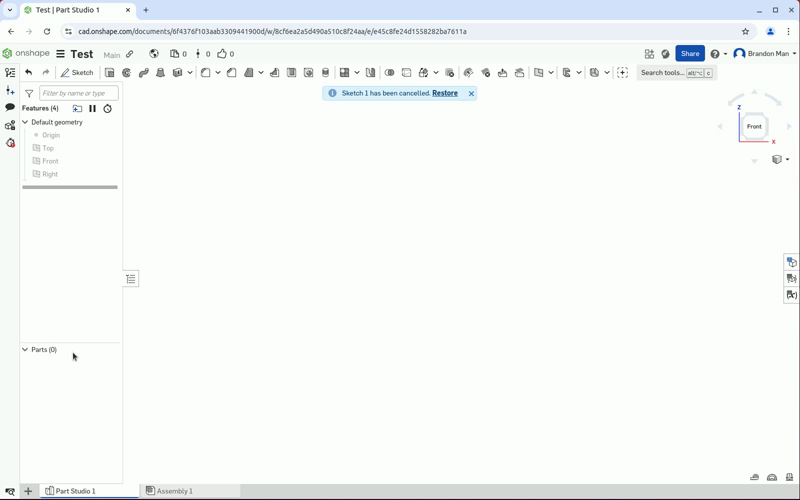
key(left)
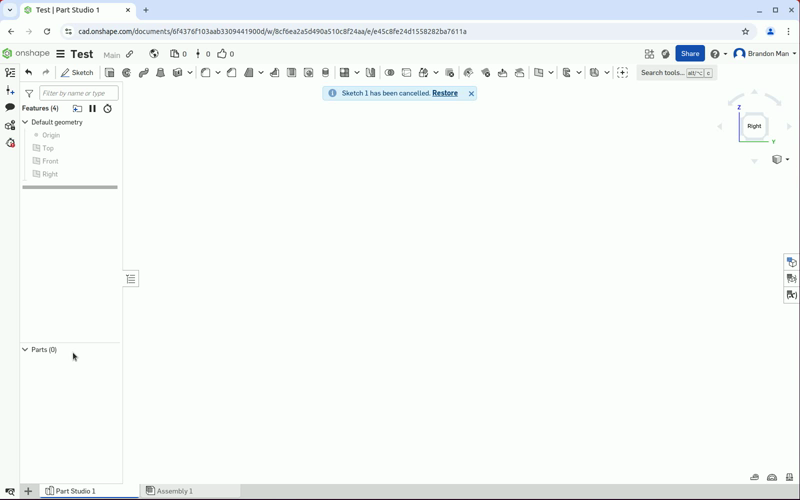
key_up(shift)
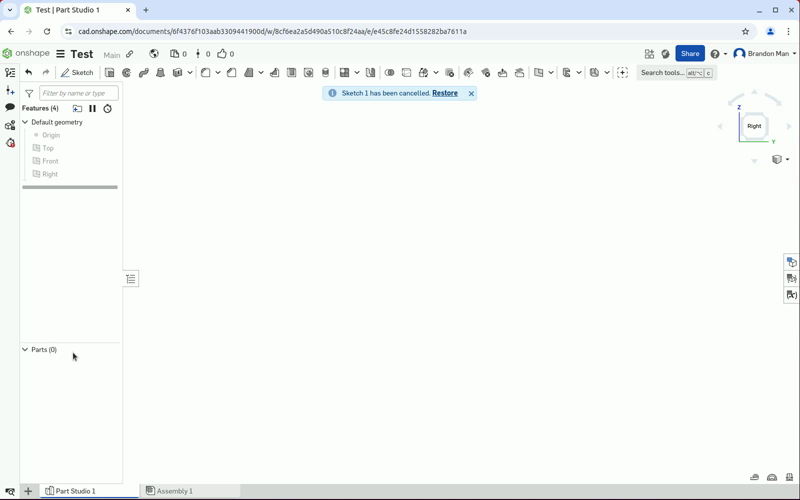
mouse_move(73, 352)
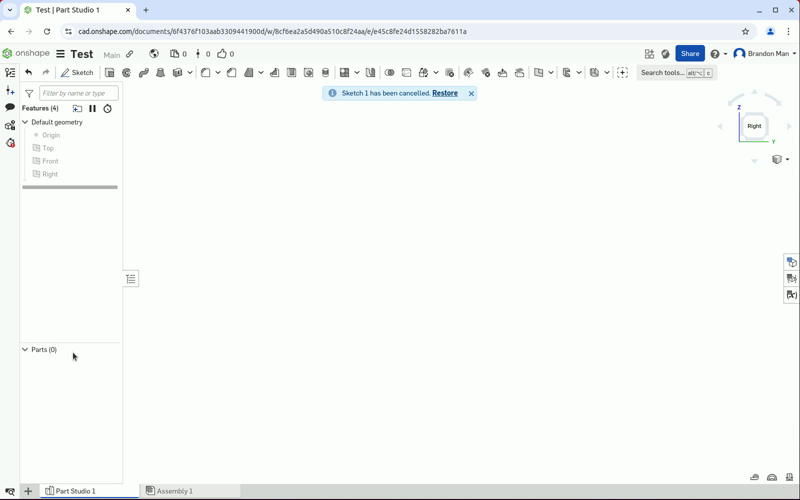
key(shift+y)
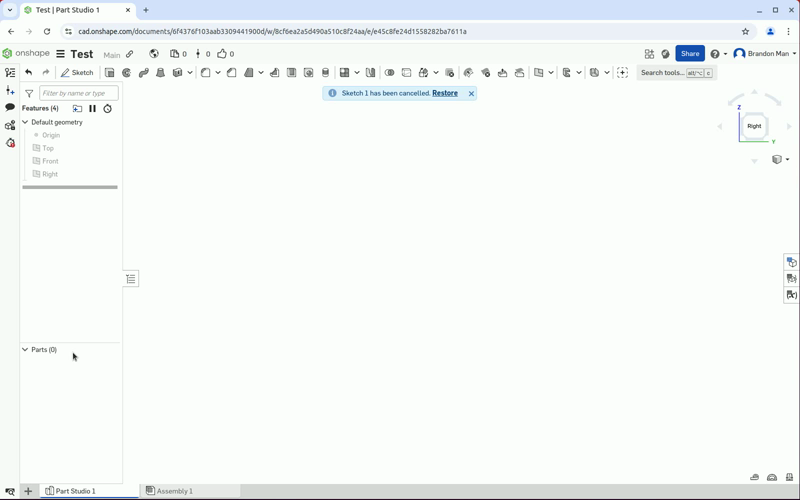
key(shift+s)
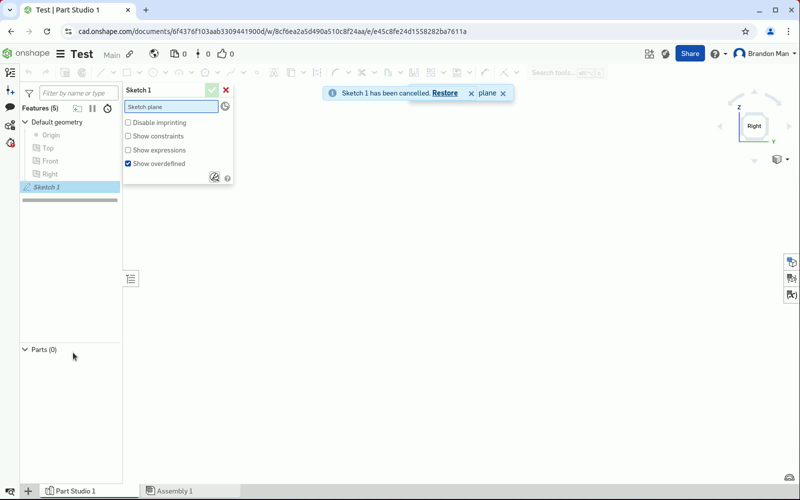
mouse_move(73, 176)
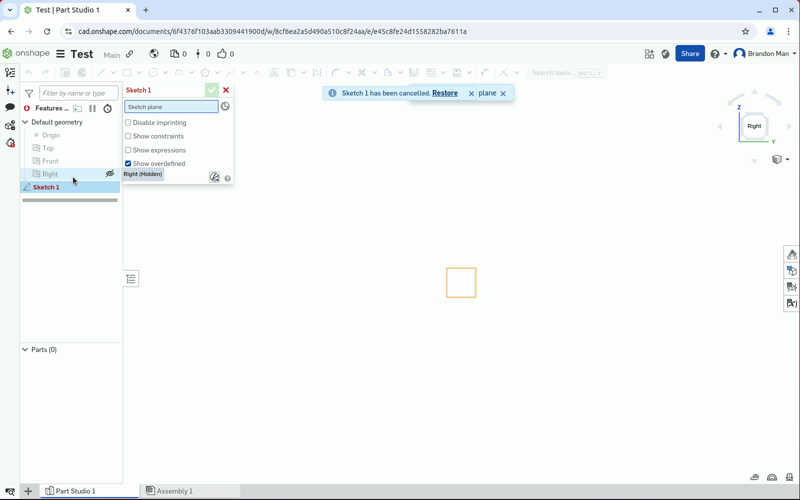
click(73, 176)
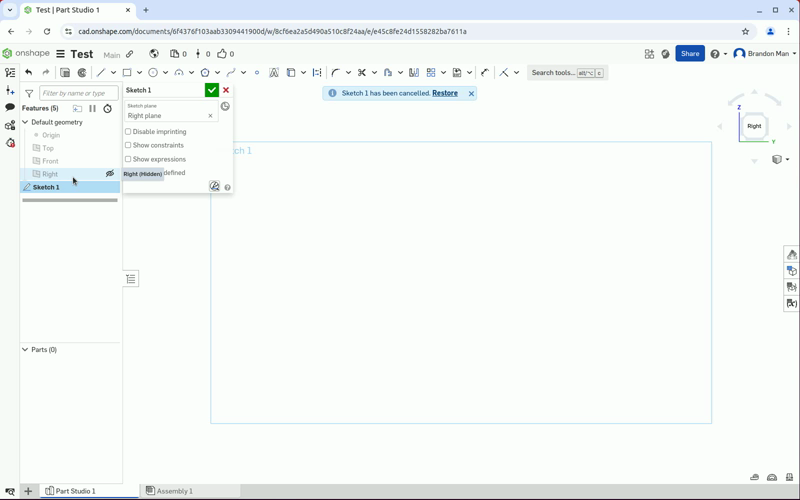
mouse_move(73, 352)
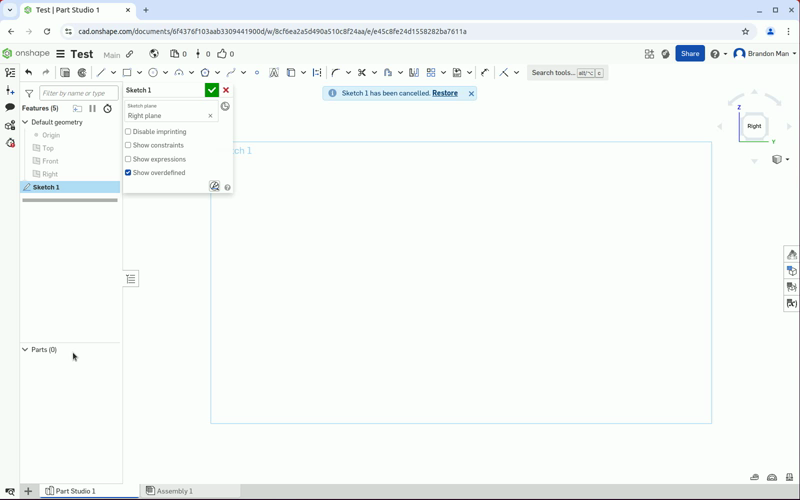
key(y)
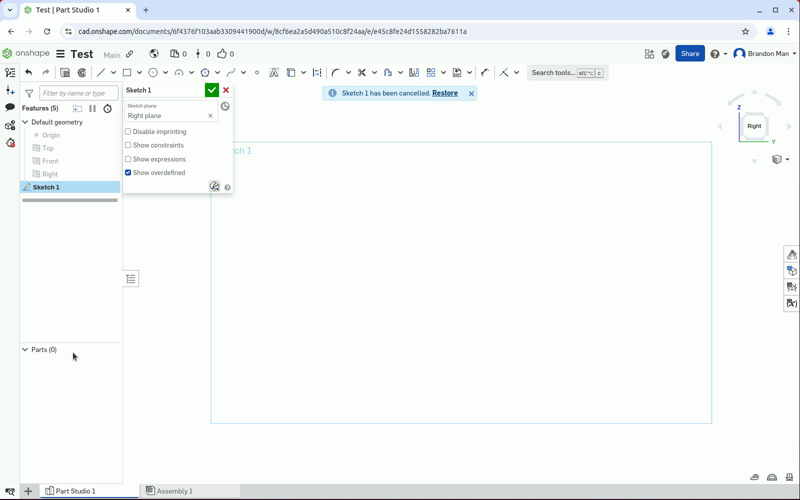
key(l)
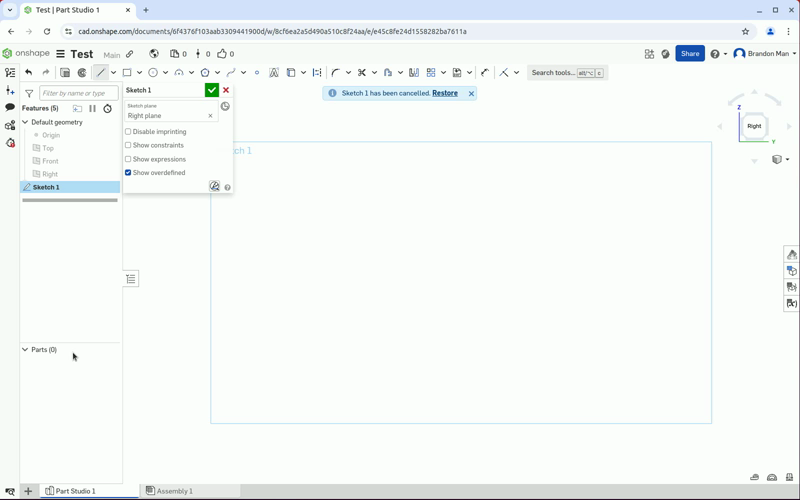
key_down(shift)
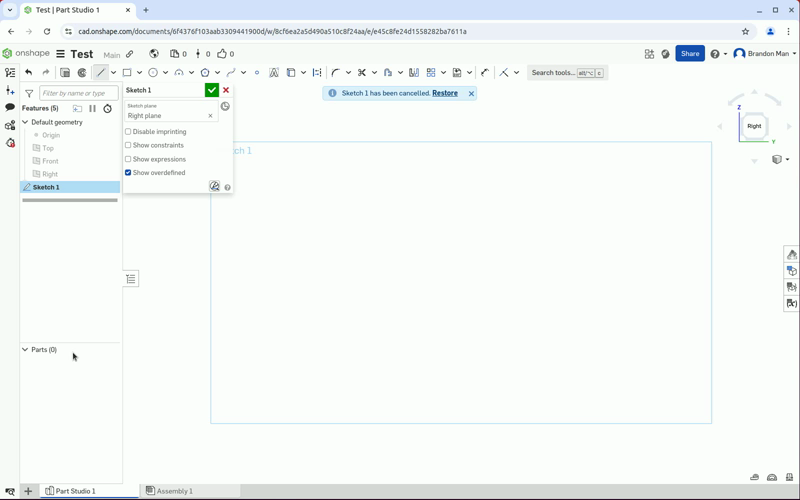
mouse_move(379, 394)
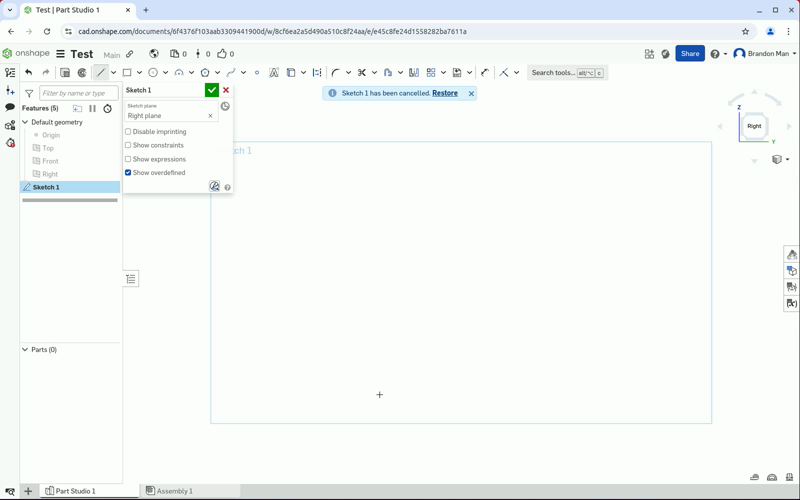
click(379, 394)
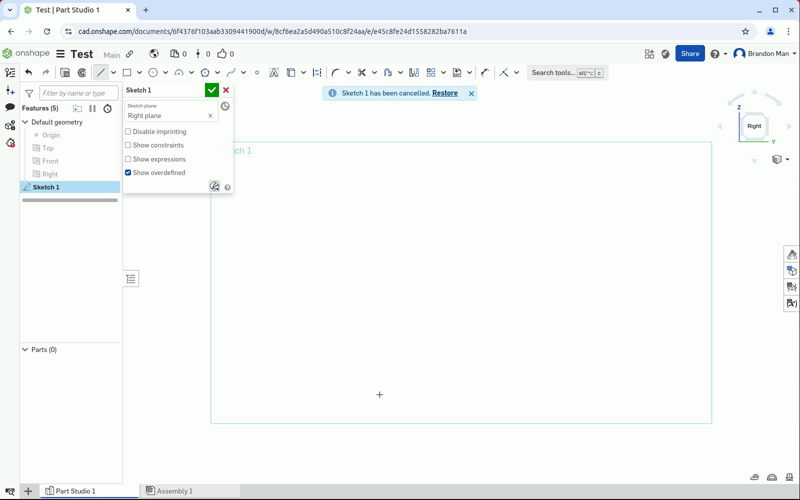
key_up(shift)
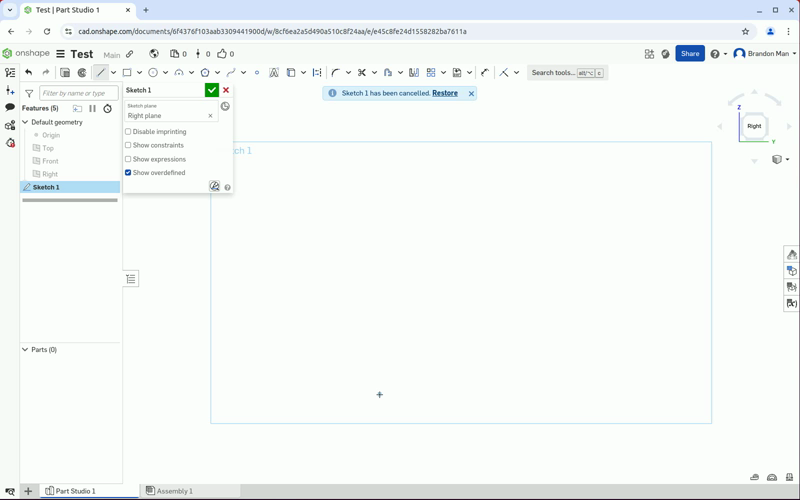
key_down(shift)
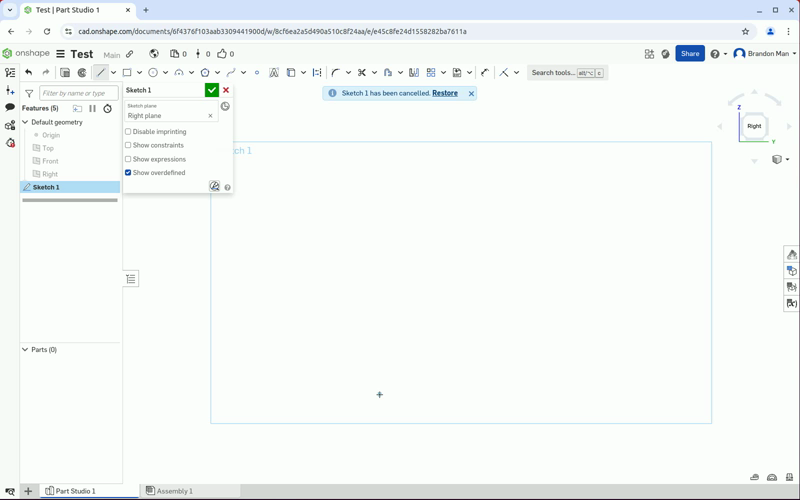
mouse_move(518, 394)
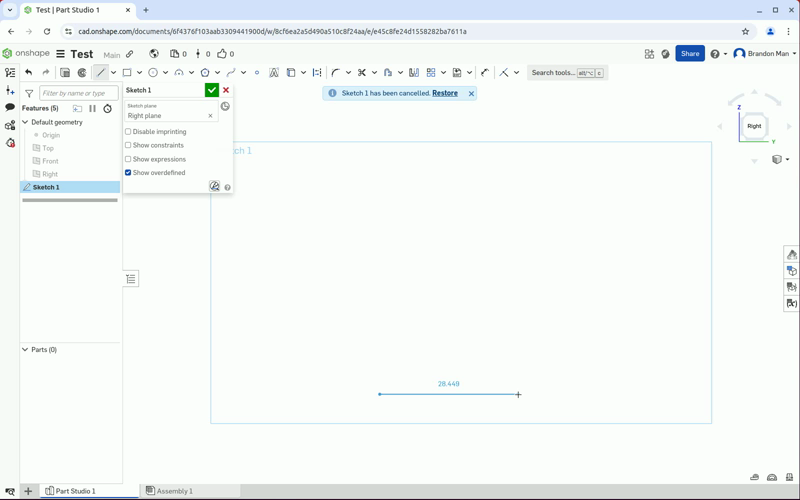
click(518, 394)
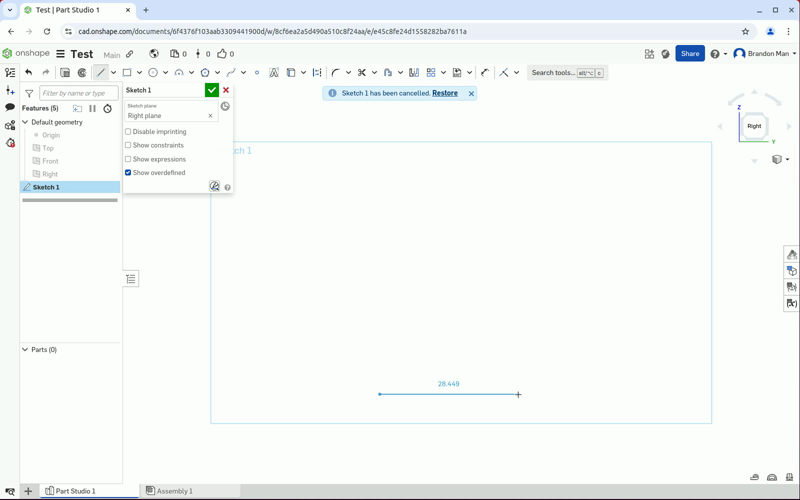
key_up(shift)
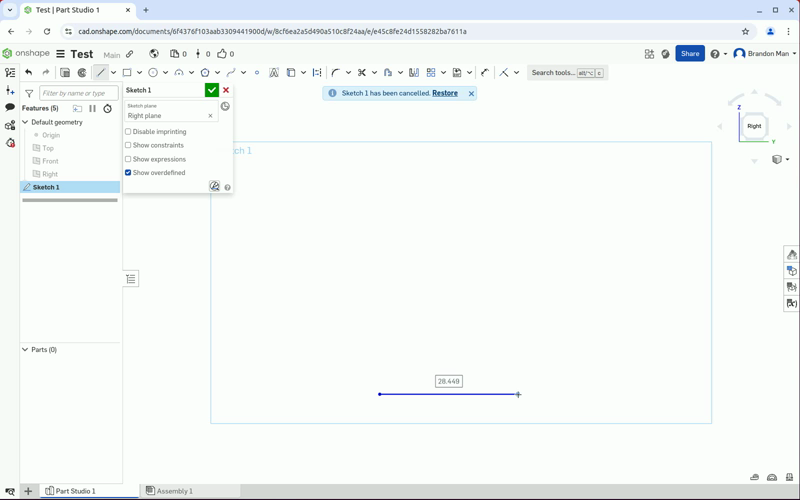
key_down(shift)
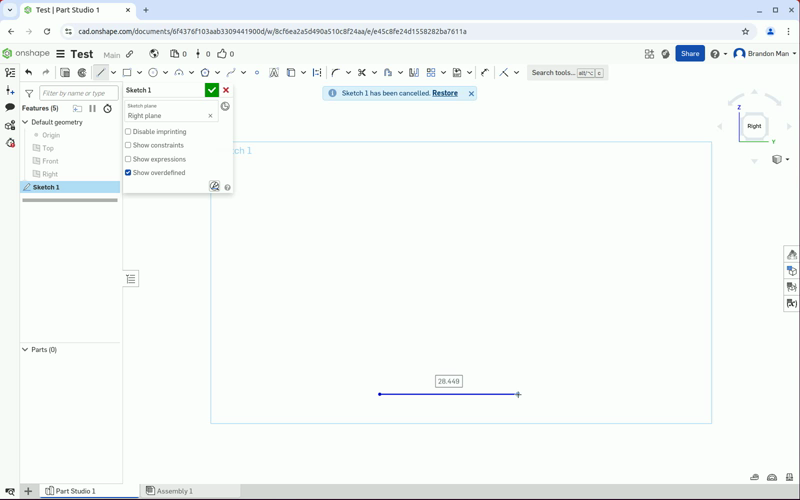
mouse_move(518, 171)
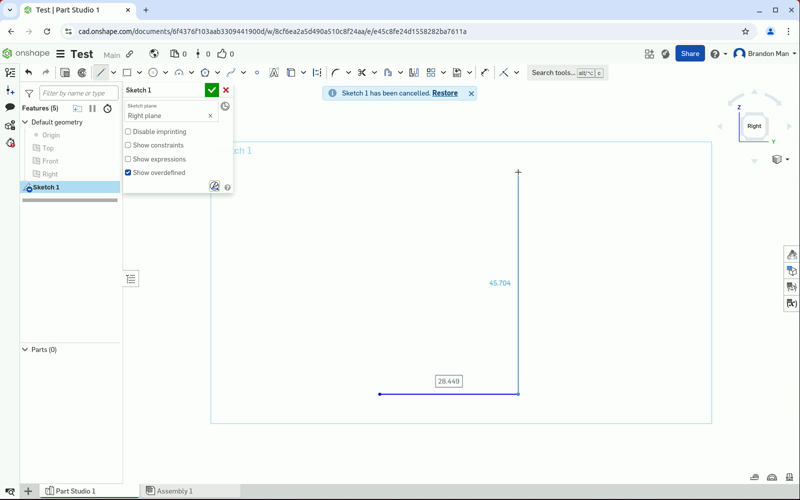
click(518, 171)
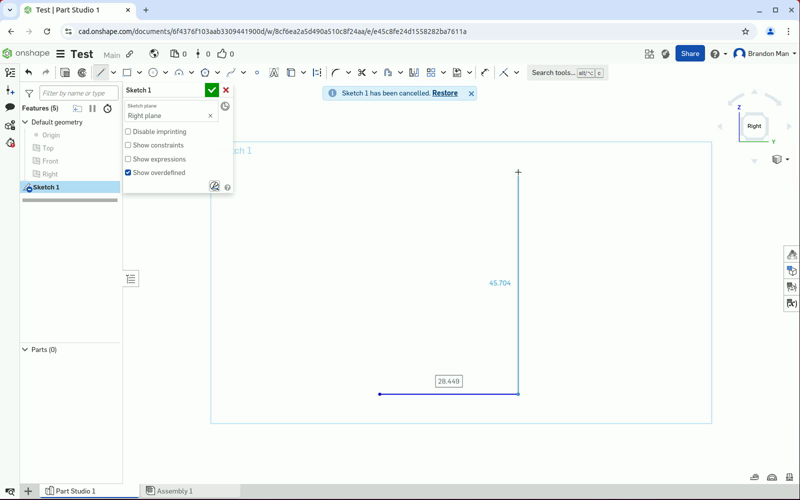
key_up(shift)
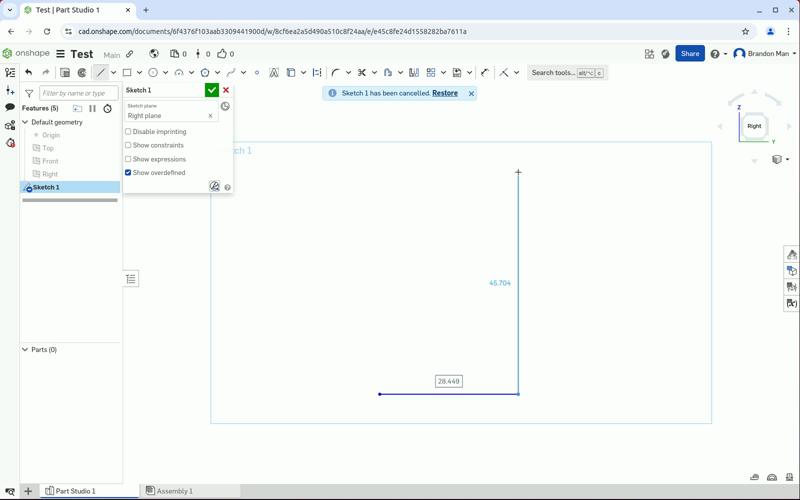
key_down(shift)
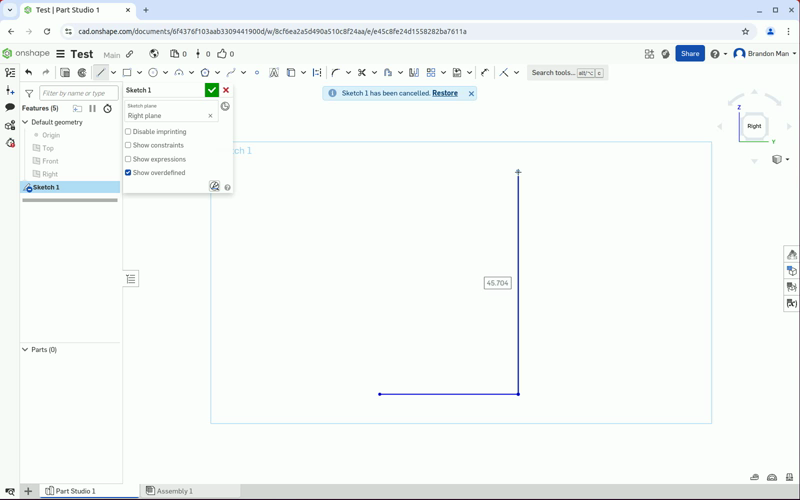
mouse_move(379, 171)
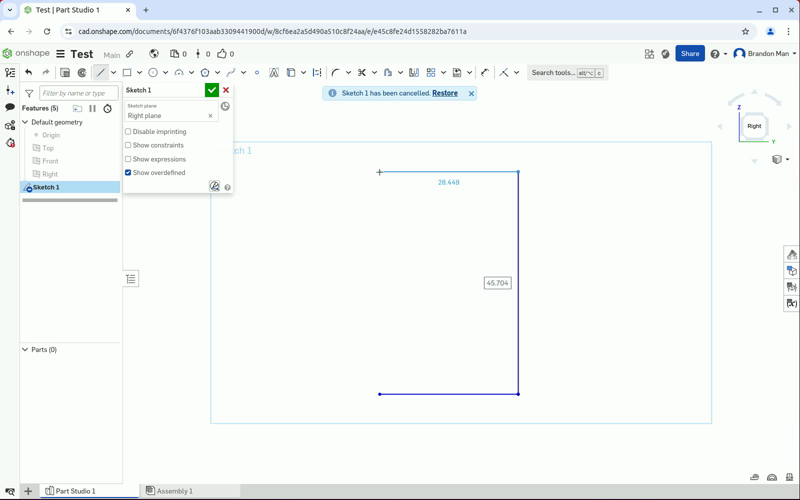
click(379, 171)
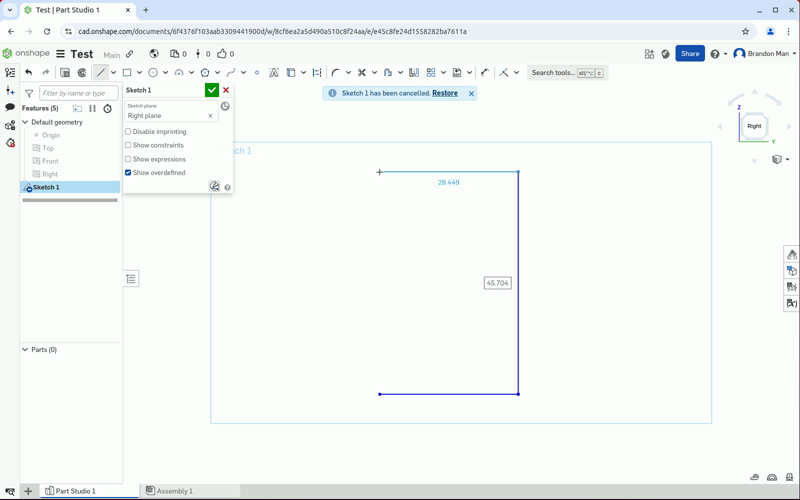
key_up(shift)
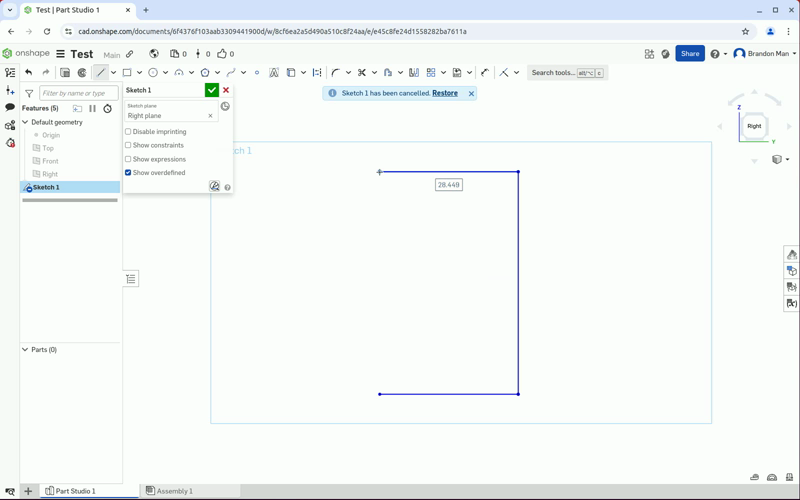
key_down(shift)
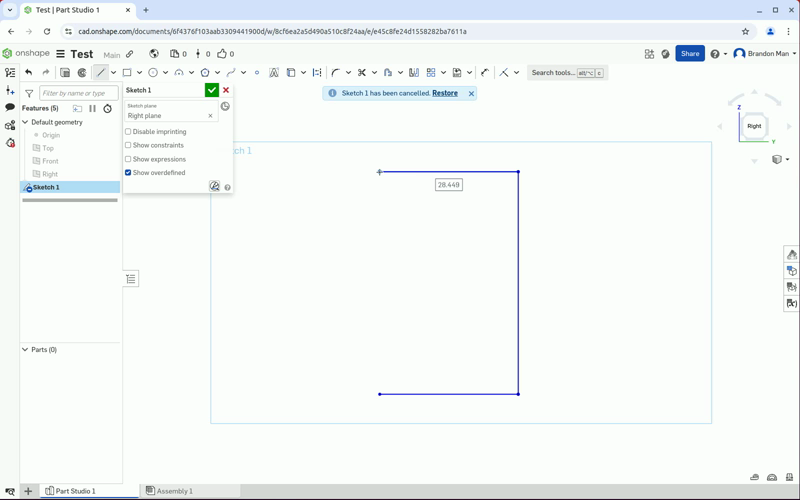
mouse_move(379, 394)
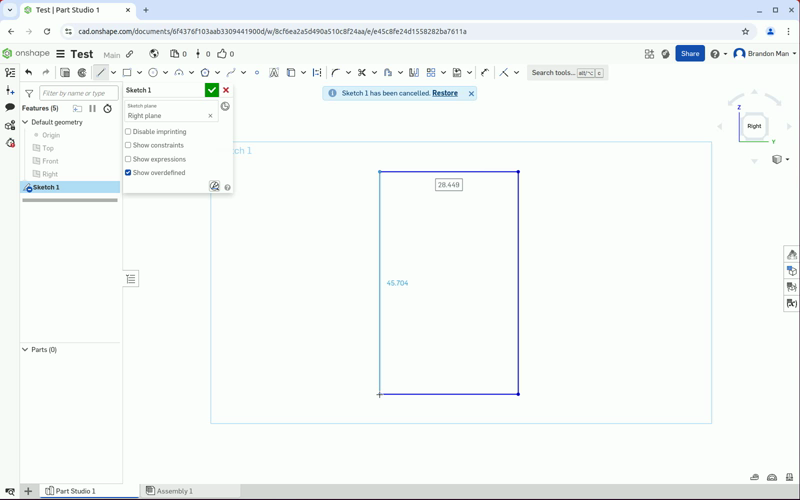
key_up(shift)
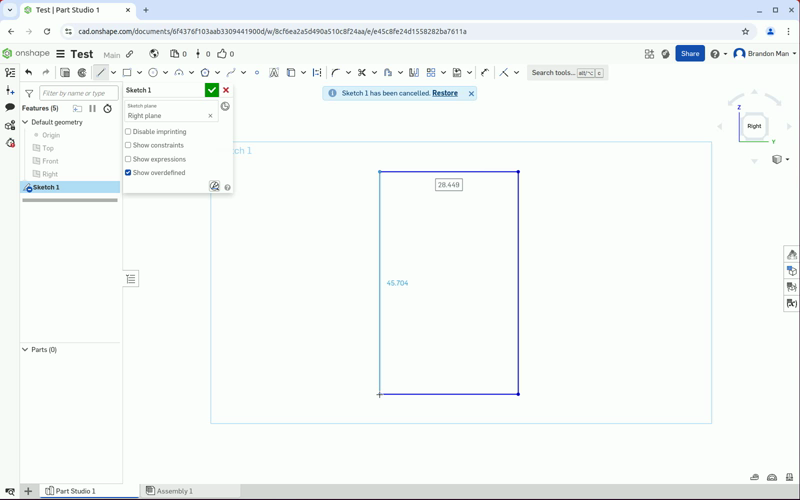
click(379, 394)
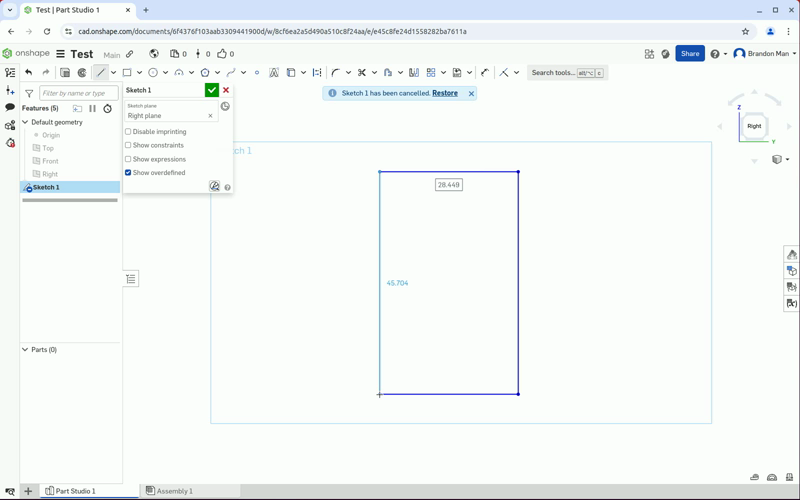
key(esc)
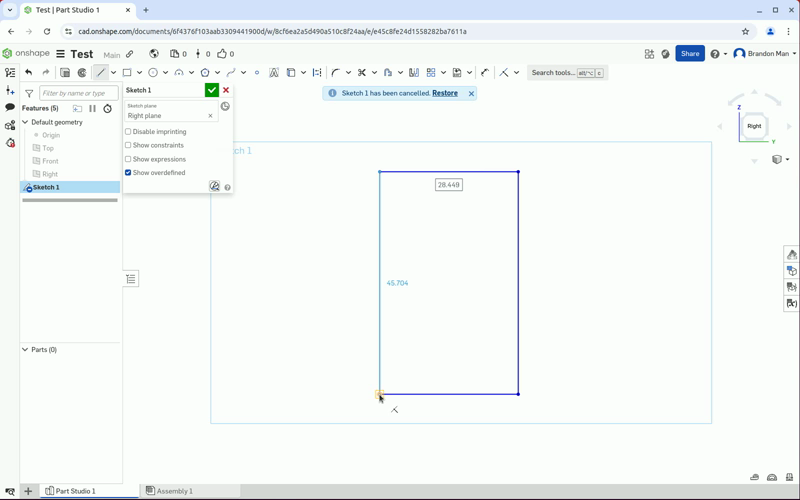
mouse_move(432, 319)
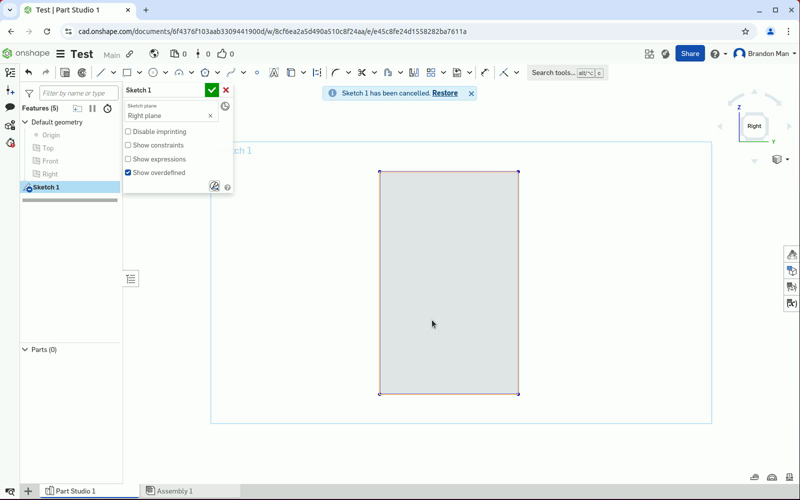
click(432, 319)
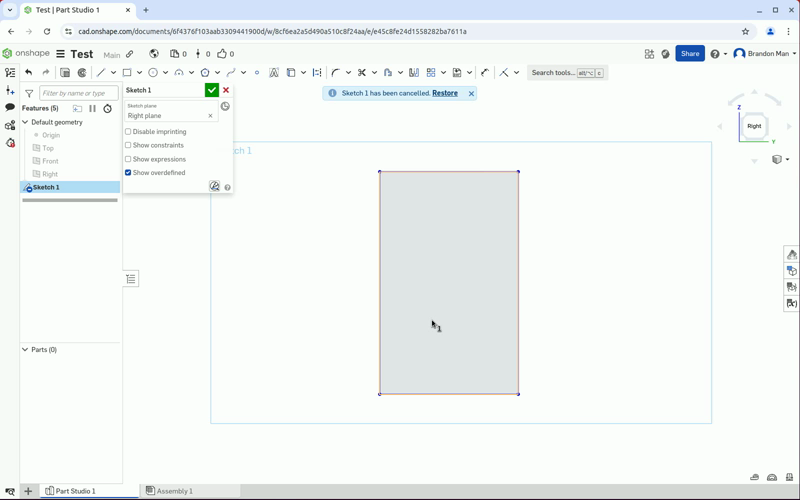
mouse_move(73, 352)
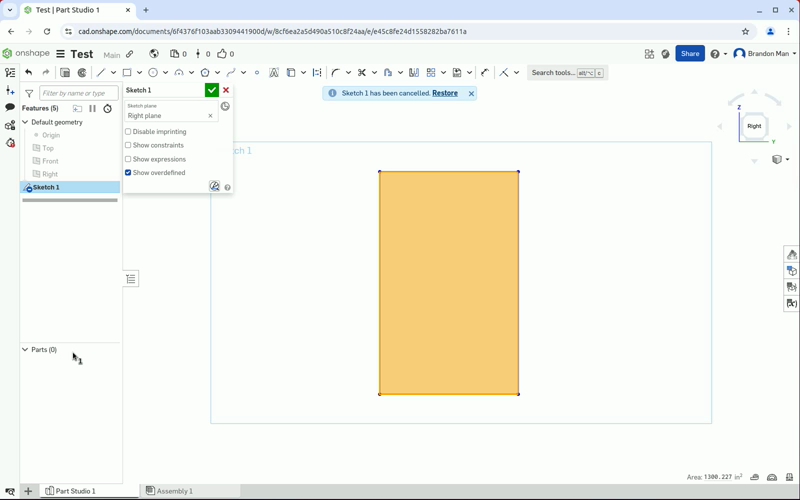
key(shift+y)
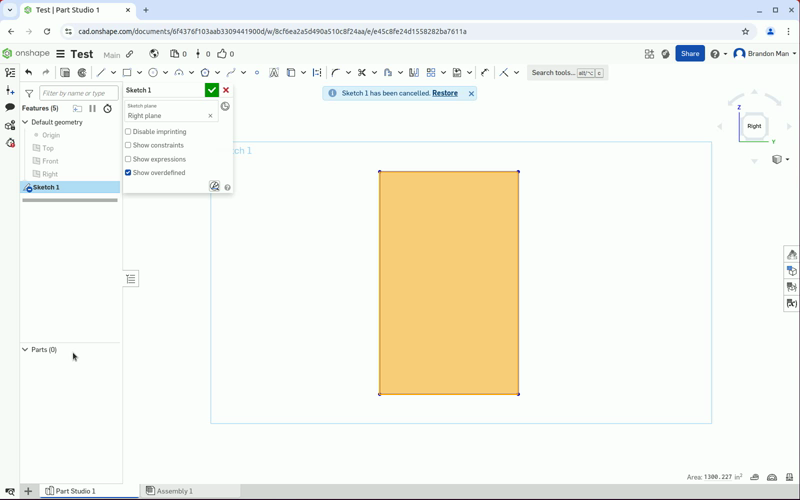
key(shift+e)
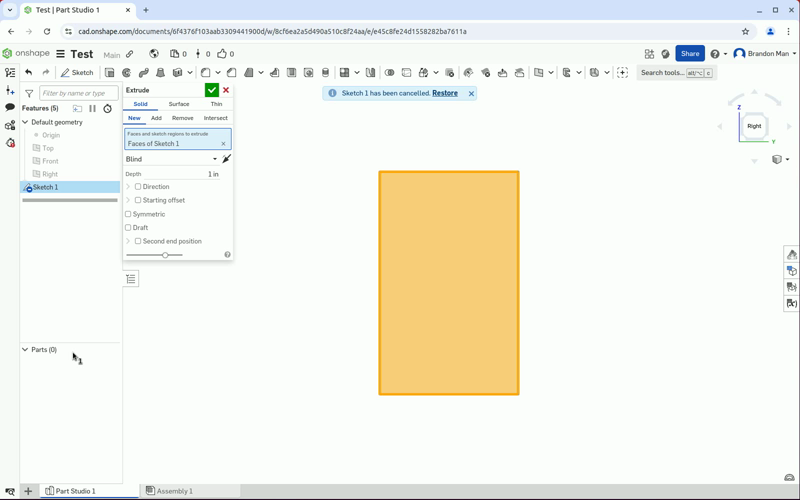
mouse_move(143, 106)
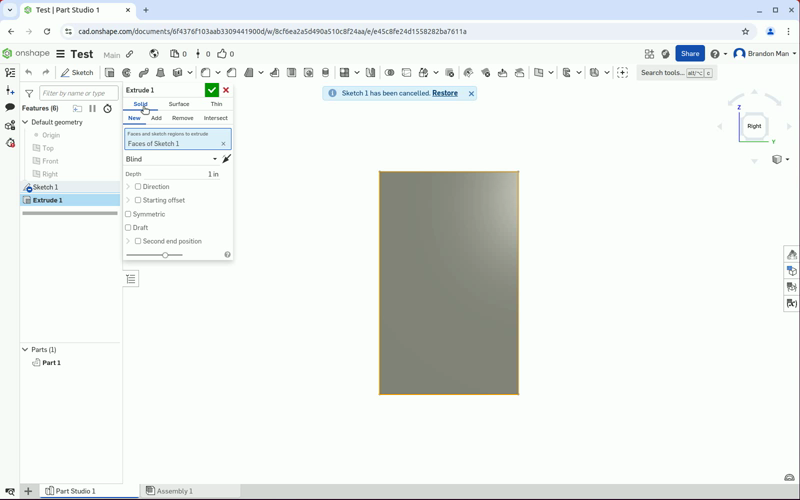
click(143, 106)
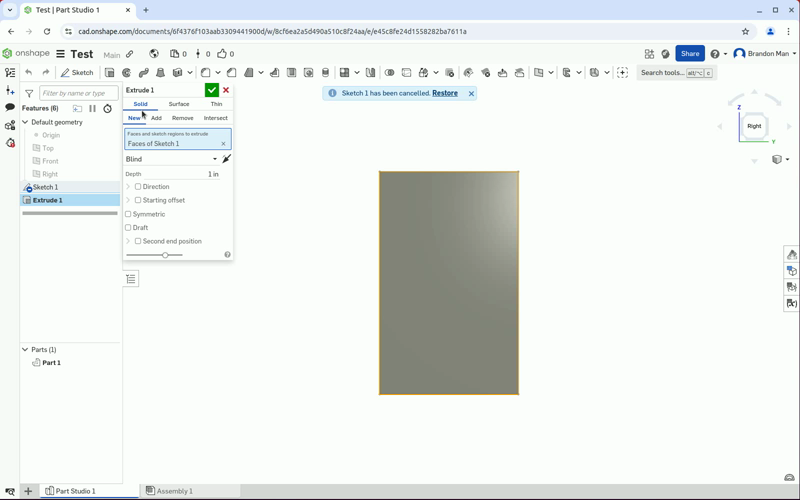
mouse_move(137, 120)
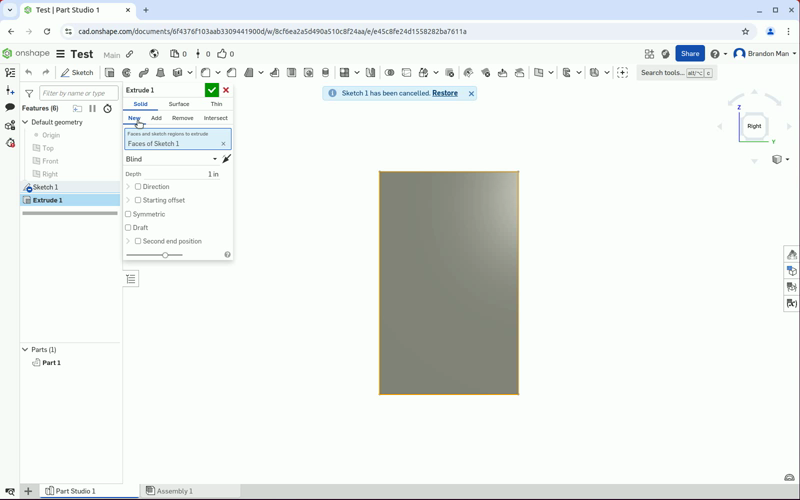
click(137, 120)
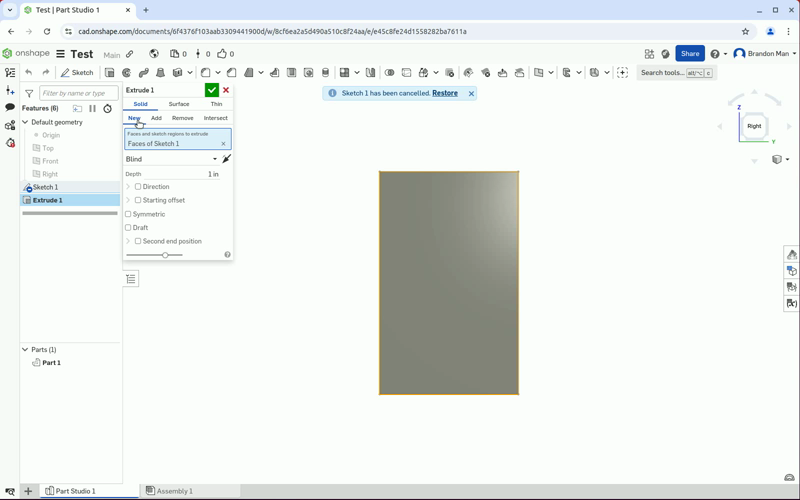
key(tab, 4)
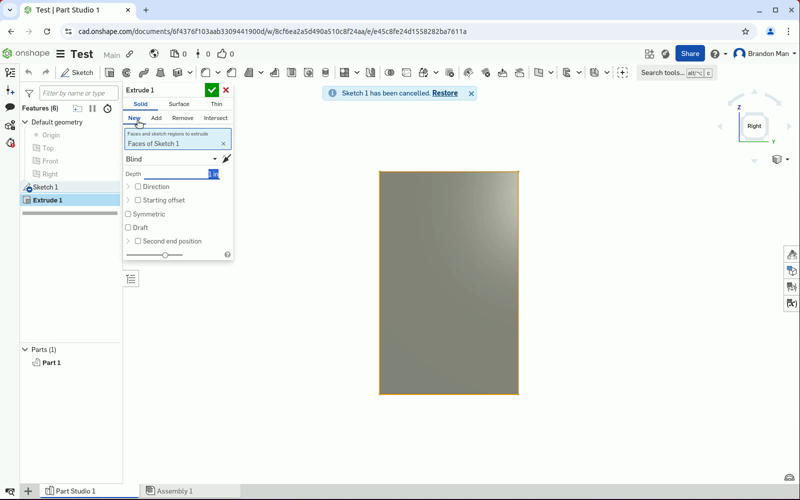
text(12.036)
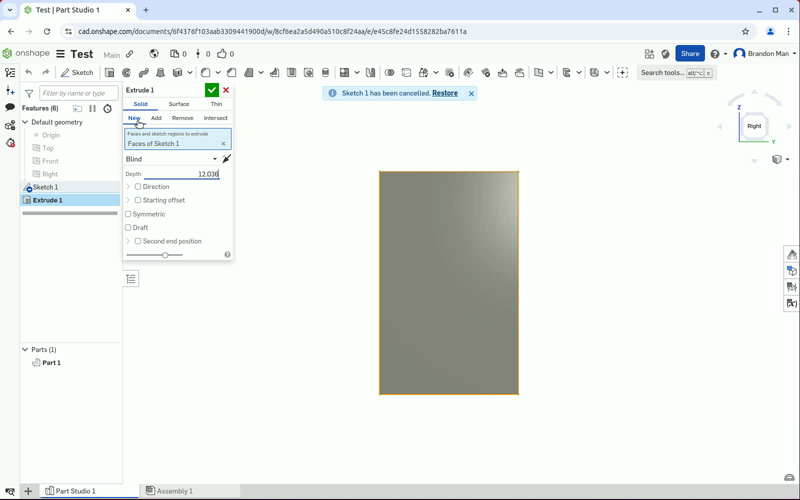
key(enter)
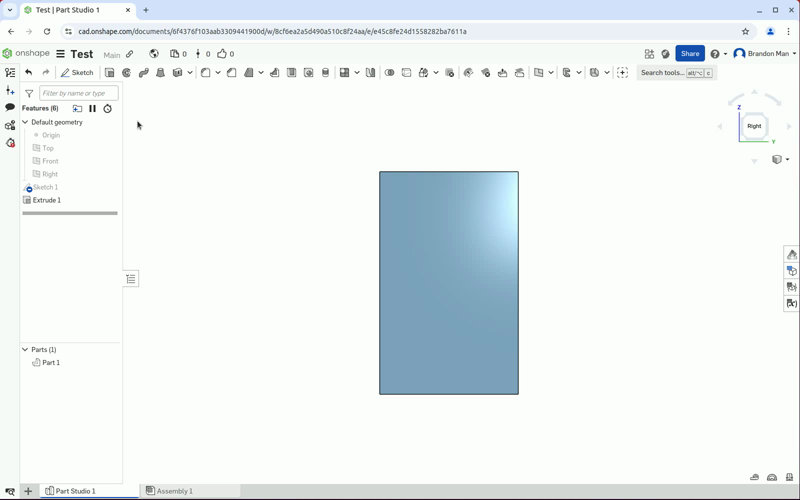
key(shift+h)
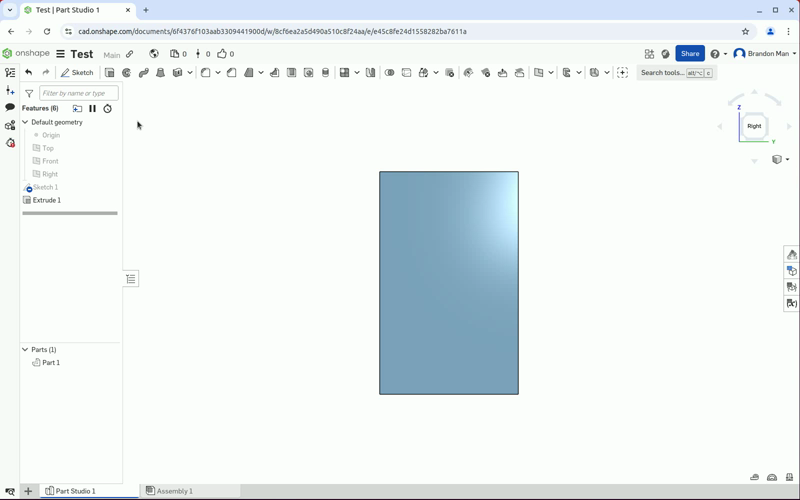
key(shift+h)
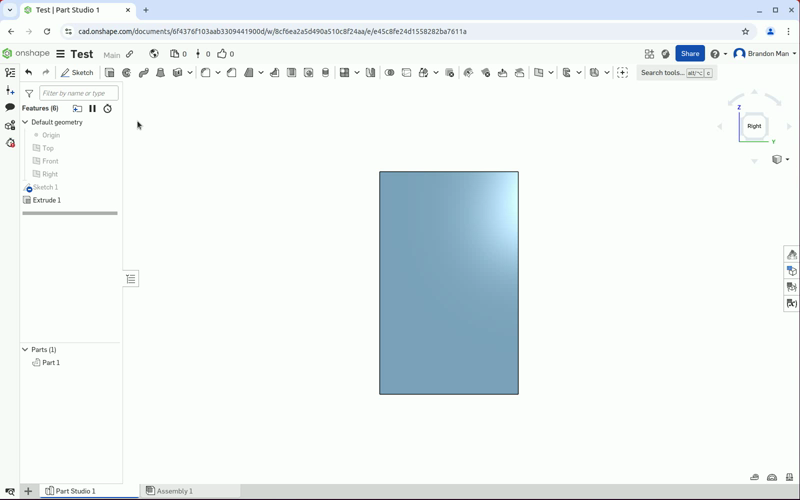
mouse_move(73, 189)
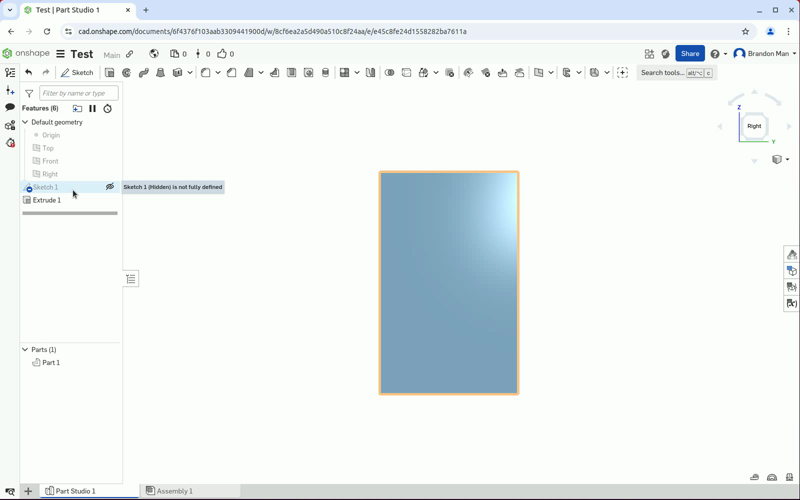
click(73, 189)
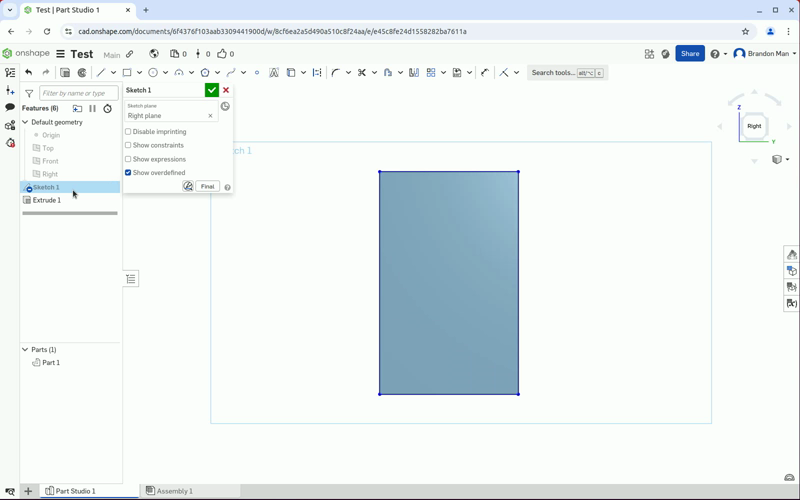
mouse_move(229, 92)
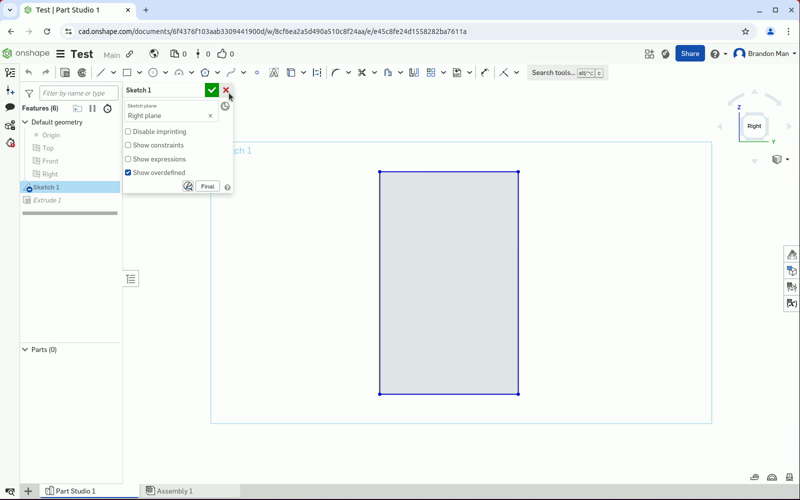
click(229, 92)
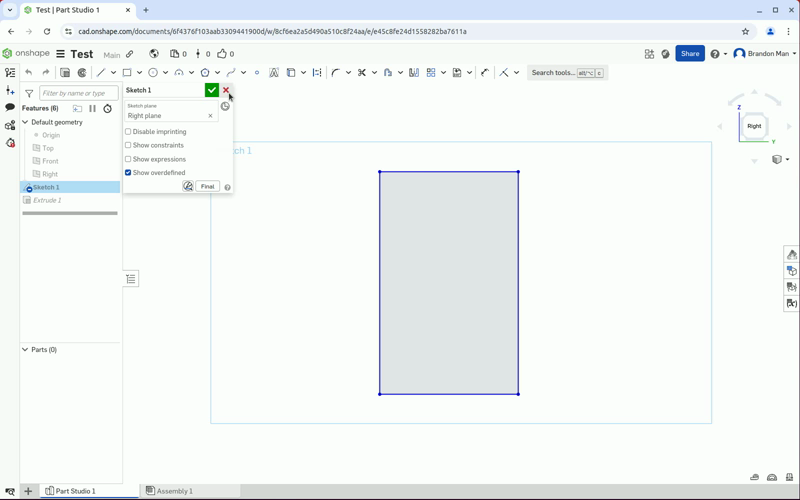
key(shift+s)
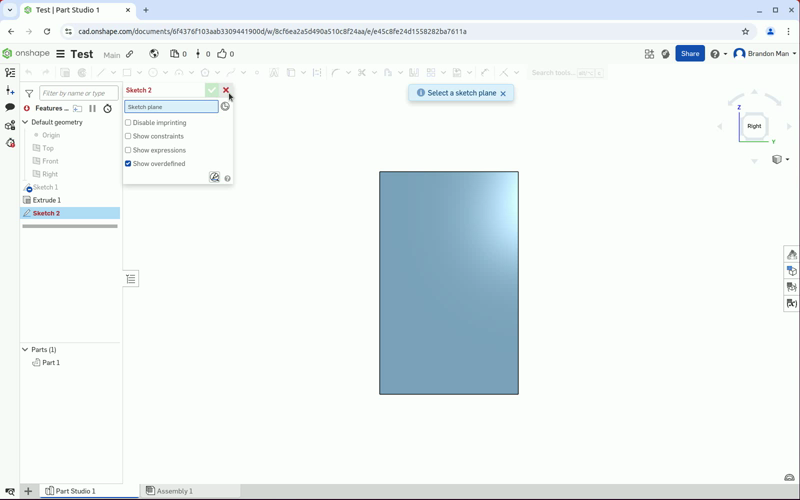
mouse_move(73, 176)
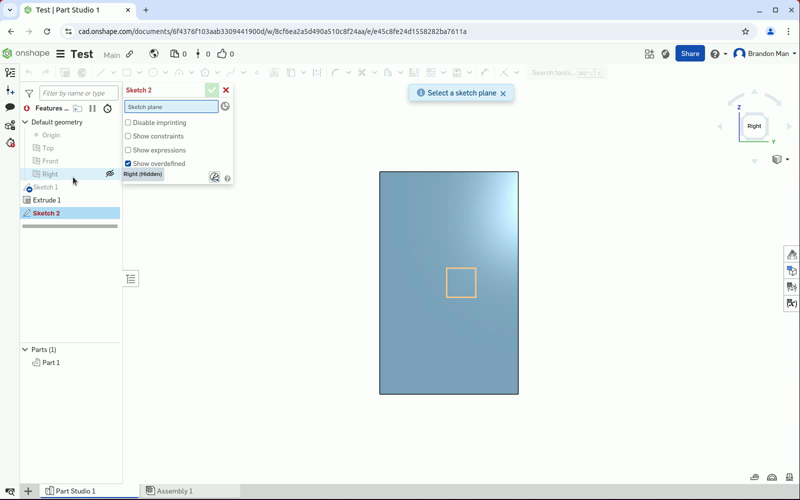
click(73, 176)
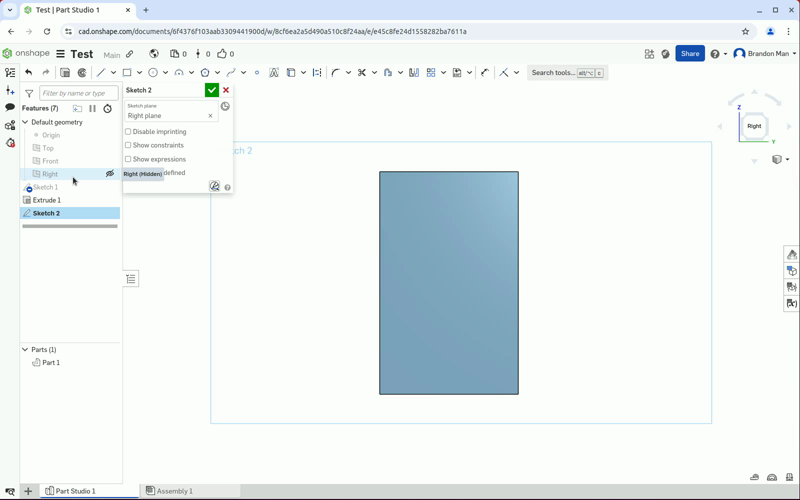
mouse_move(73, 352)
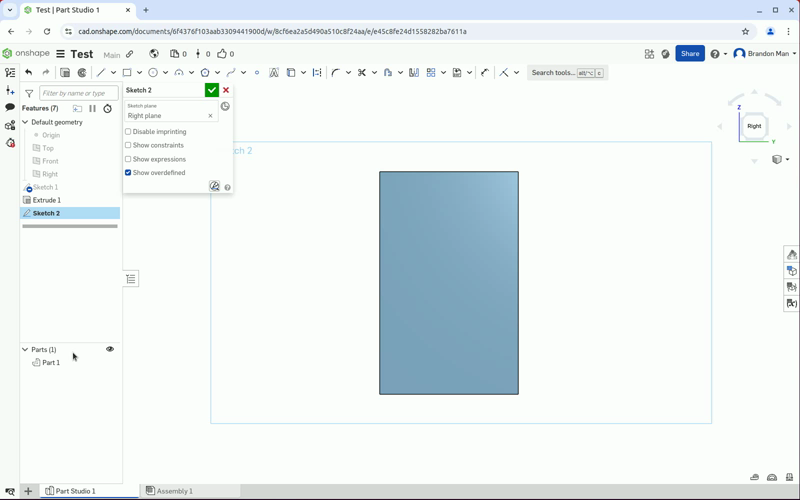
key(y)
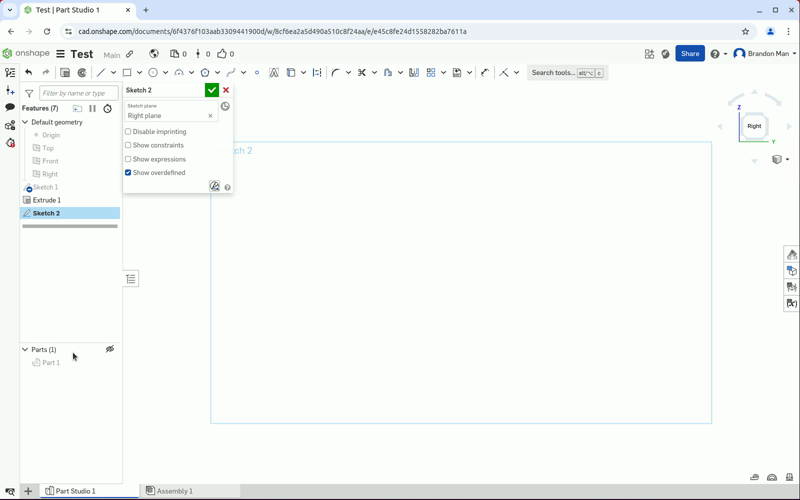
key(l)
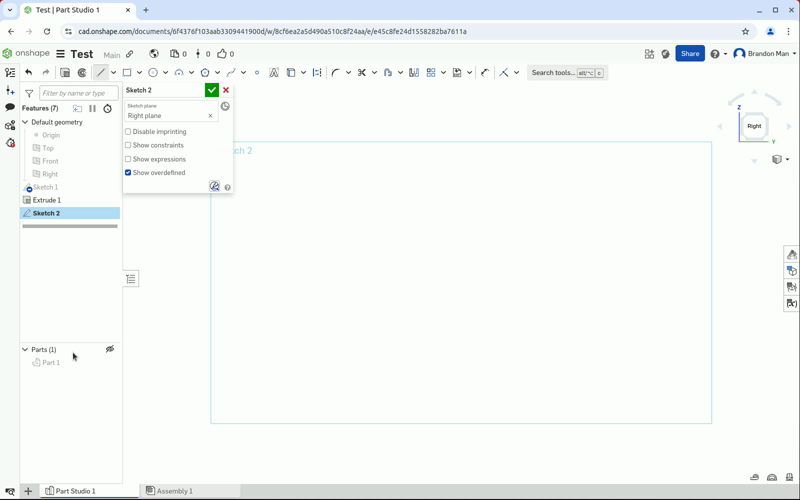
key_down(shift)
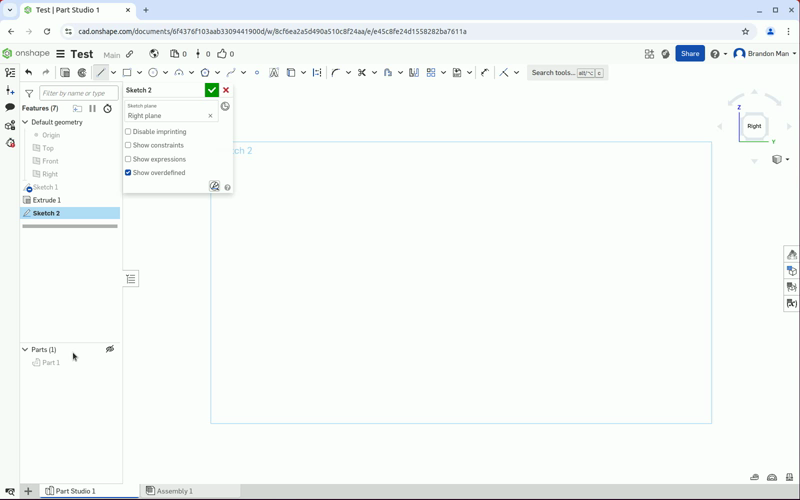
mouse_move(395, 382)
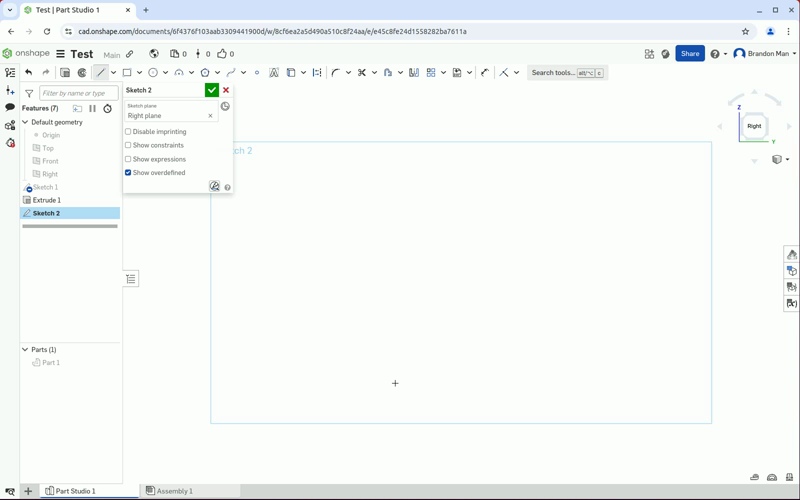
click(395, 382)
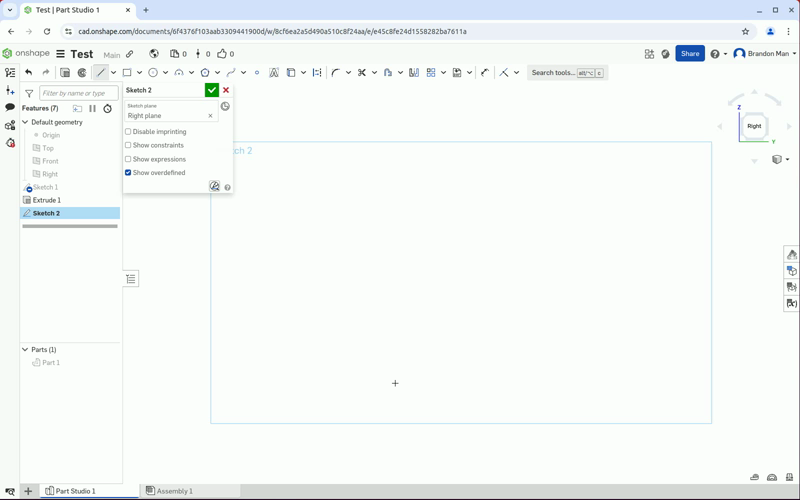
key_up(shift)
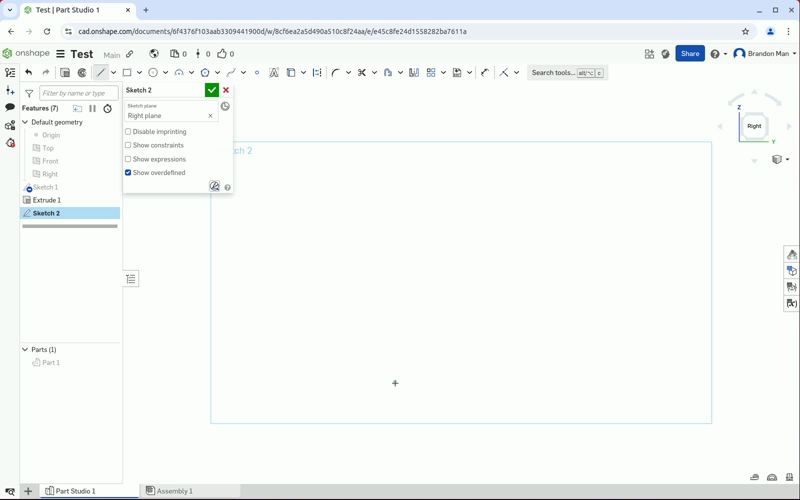
key_down(shift)
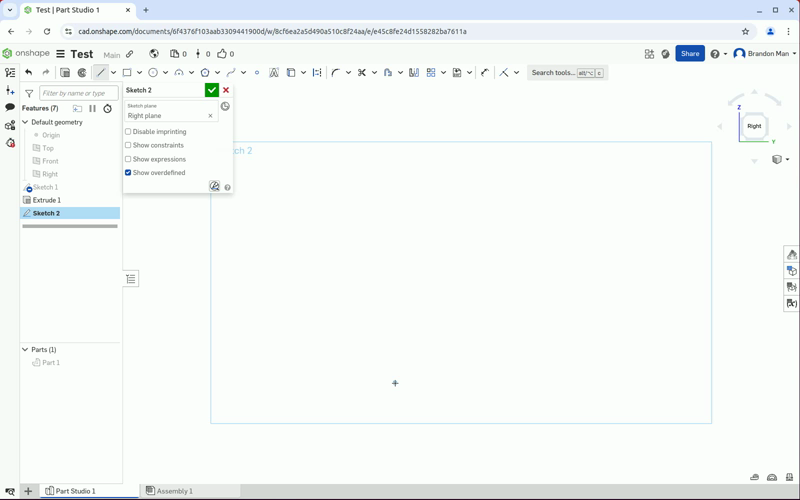
mouse_move(500, 382)
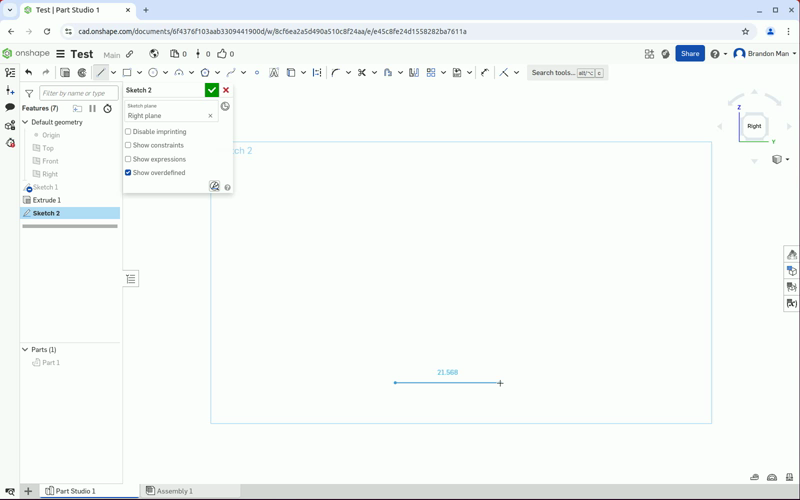
click(500, 382)
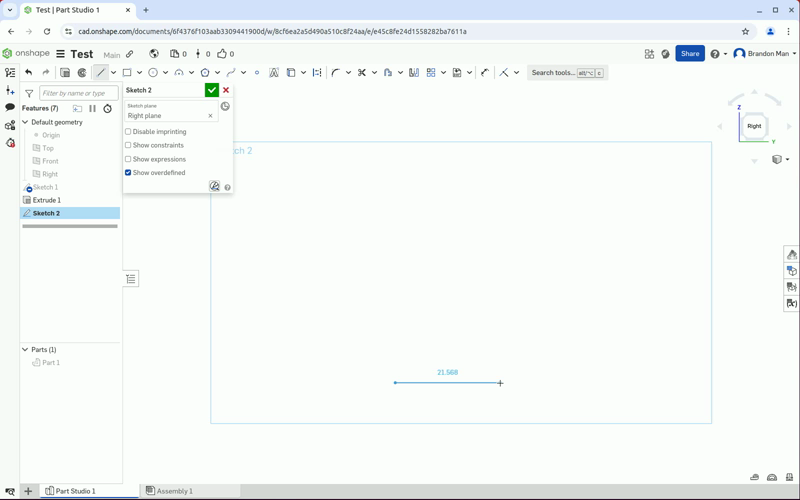
key_up(shift)
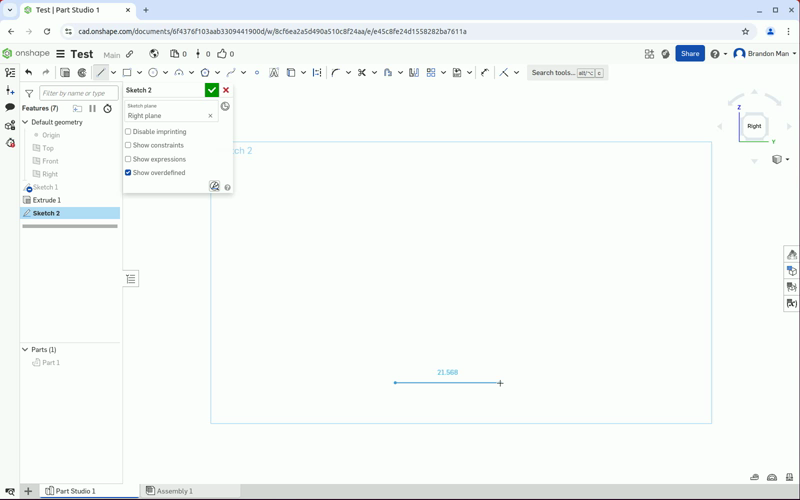
key_down(shift)
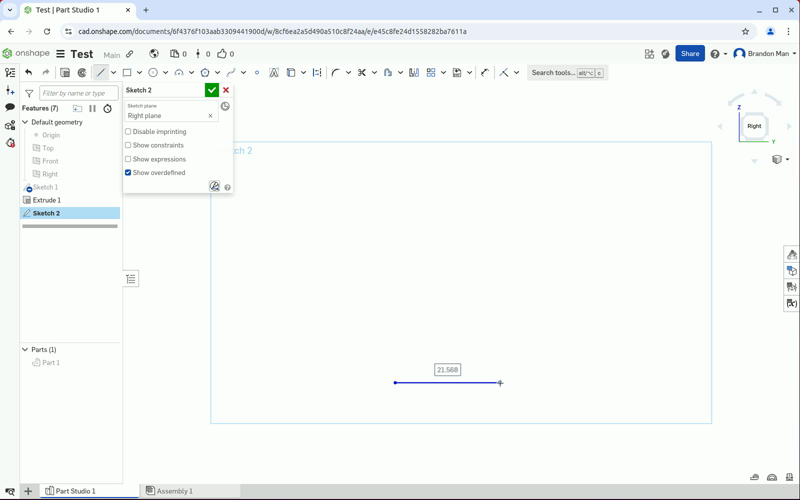
mouse_move(500, 186)
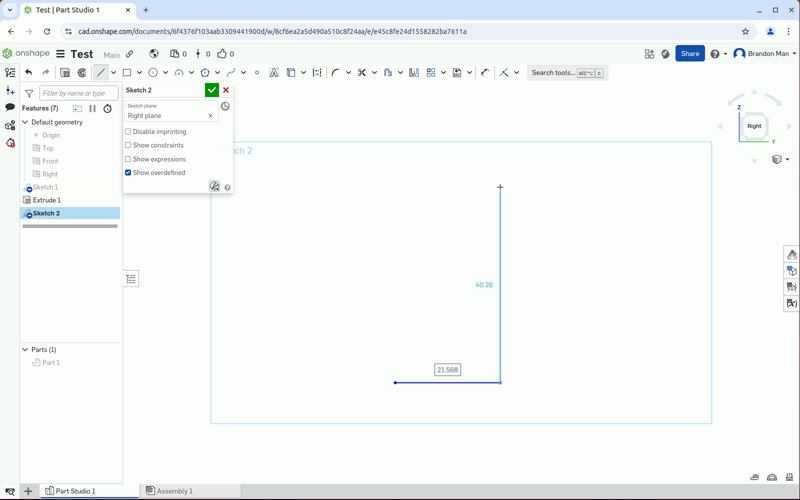
click(500, 186)
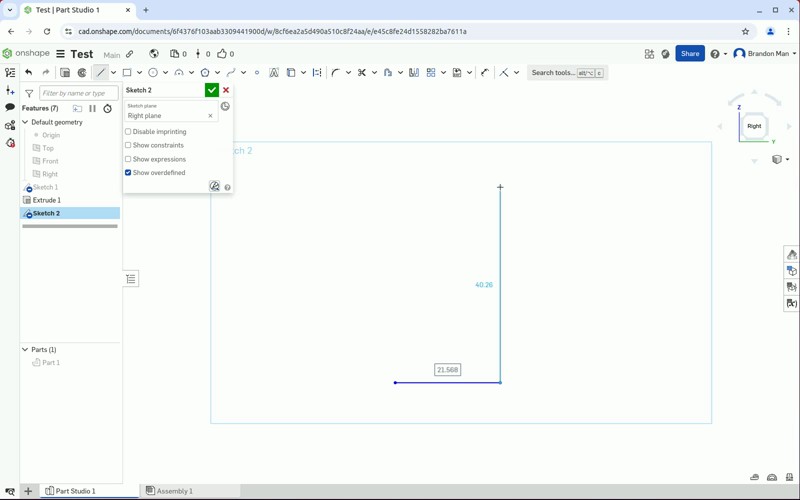
key_up(shift)
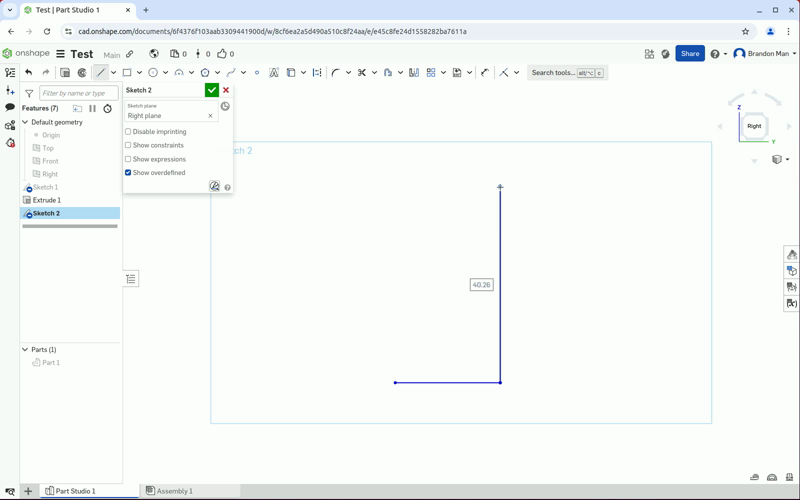
key_down(shift)
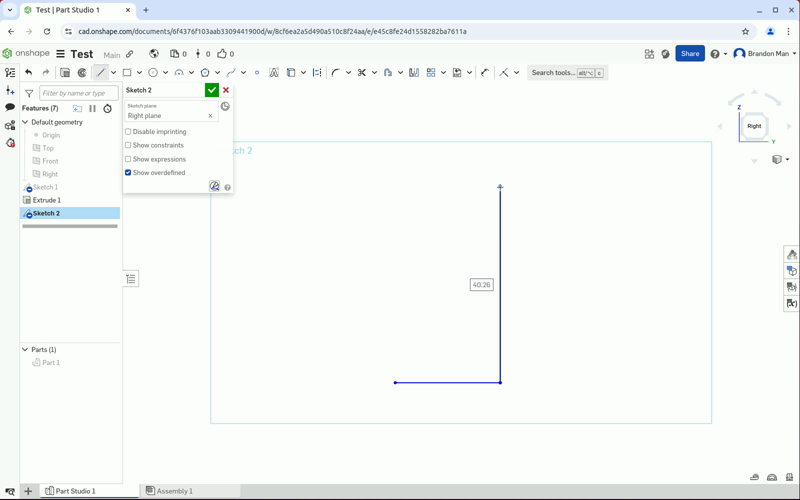
mouse_move(395, 186)
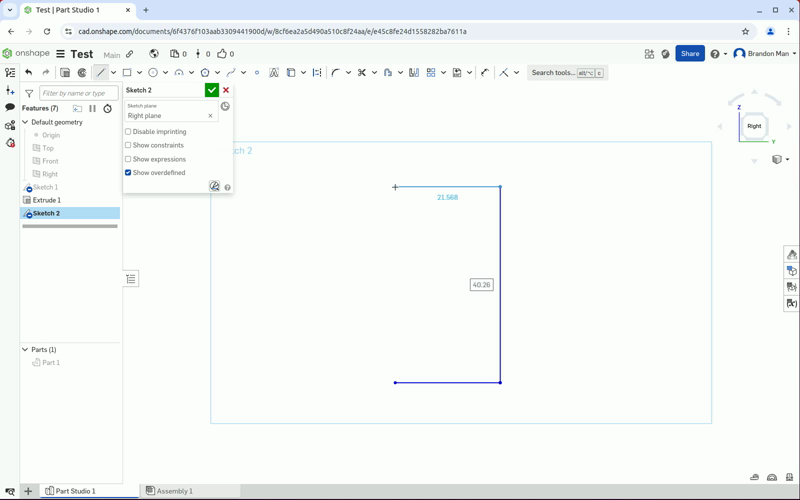
click(395, 186)
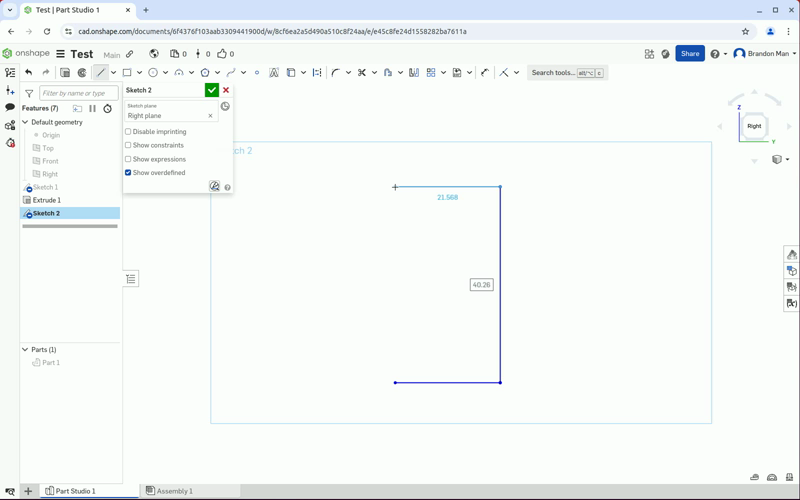
key_up(shift)
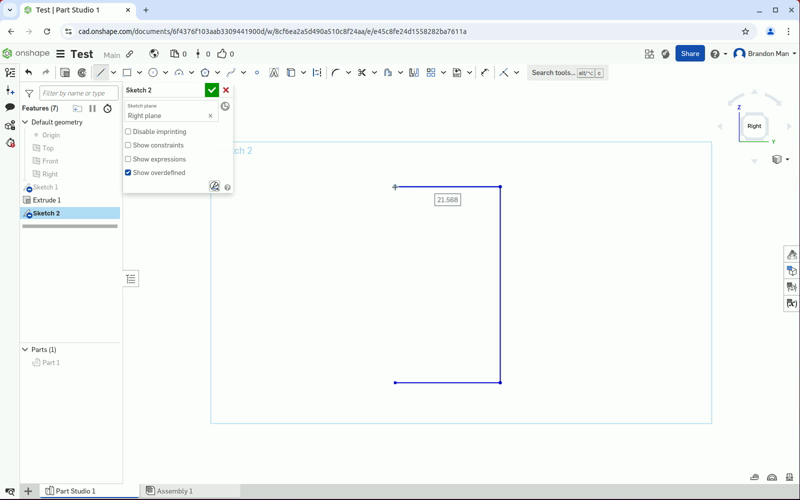
key_down(shift)
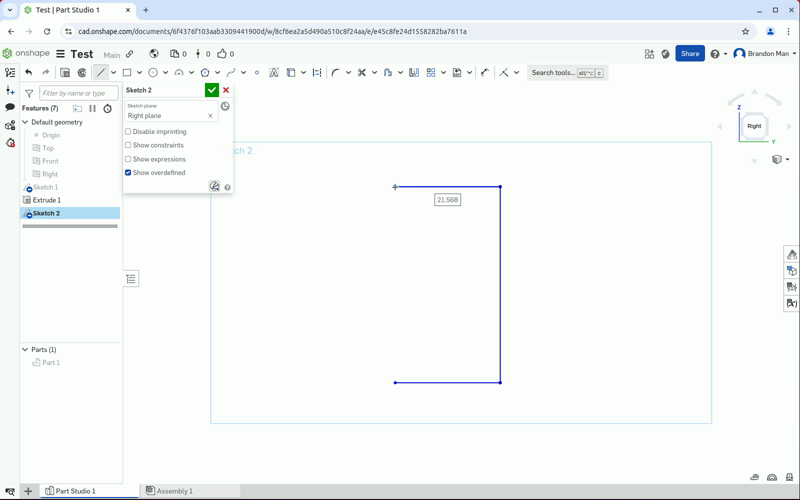
mouse_move(395, 382)
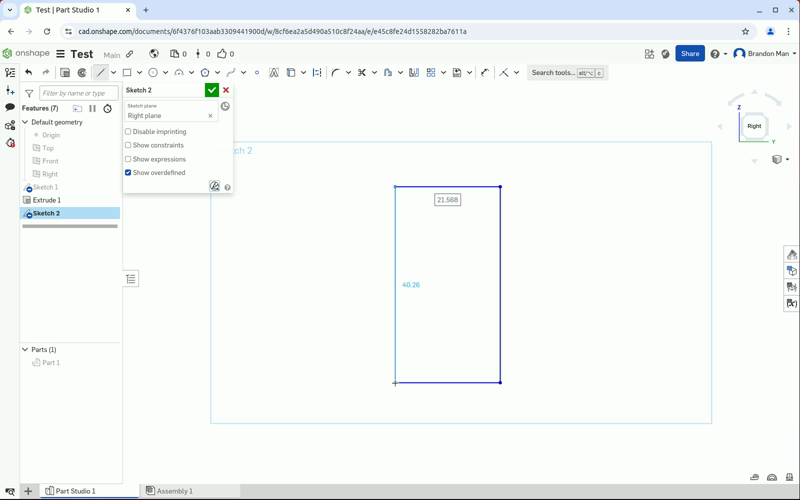
key_up(shift)
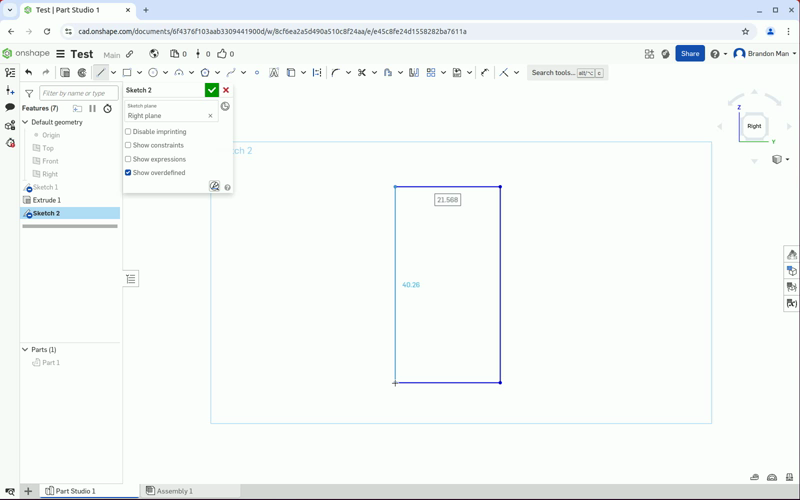
click(395, 382)
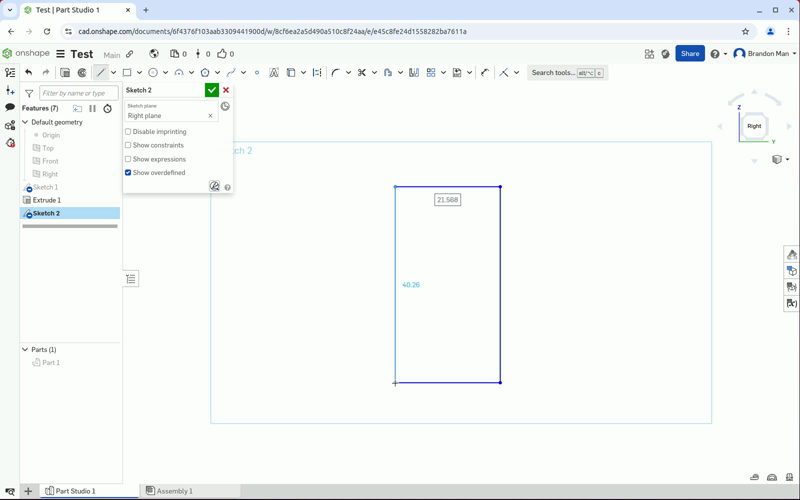
key(esc)
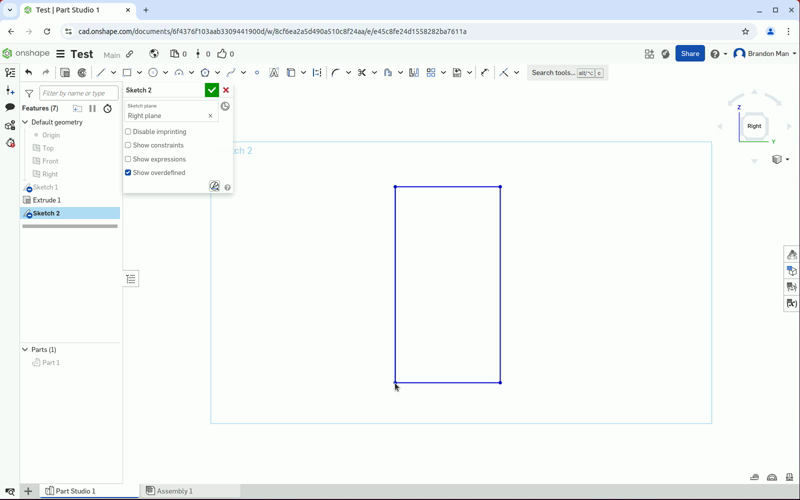
mouse_move(458, 349)
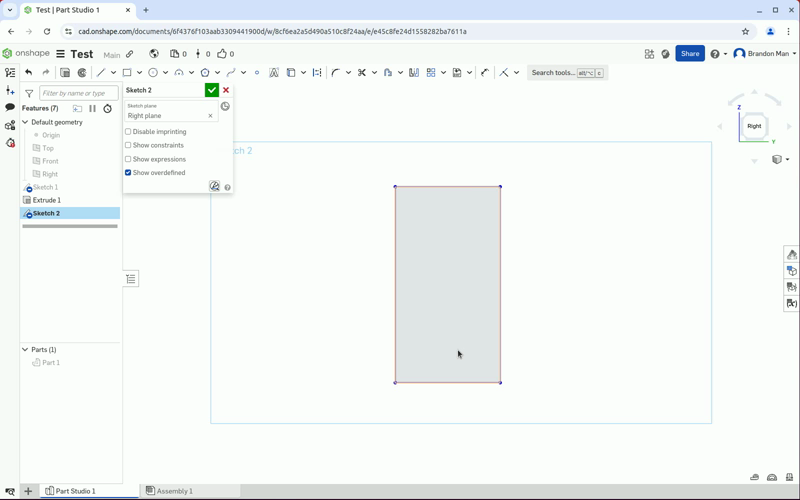
click(458, 349)
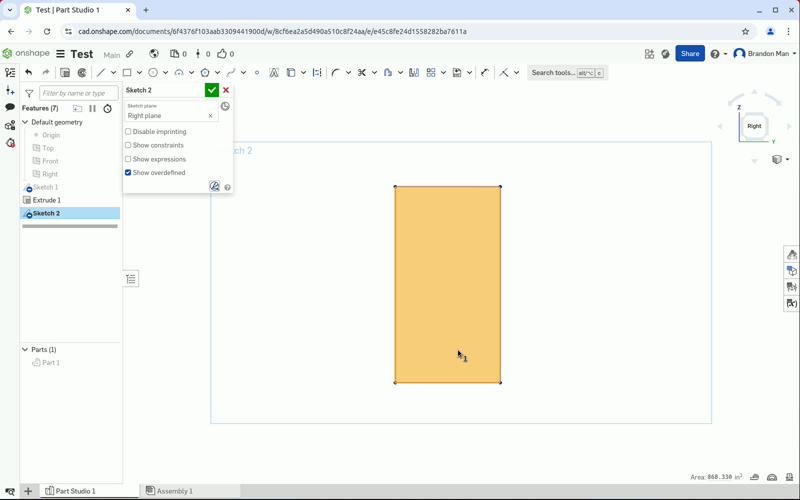
mouse_move(73, 352)
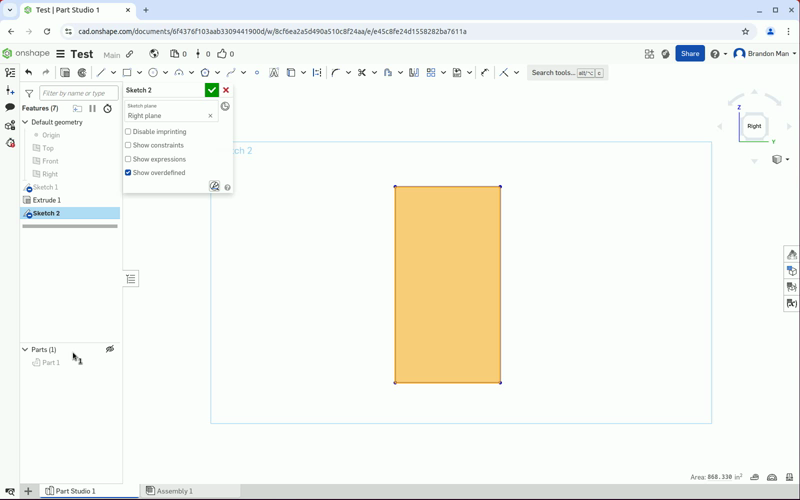
key(shift+y)
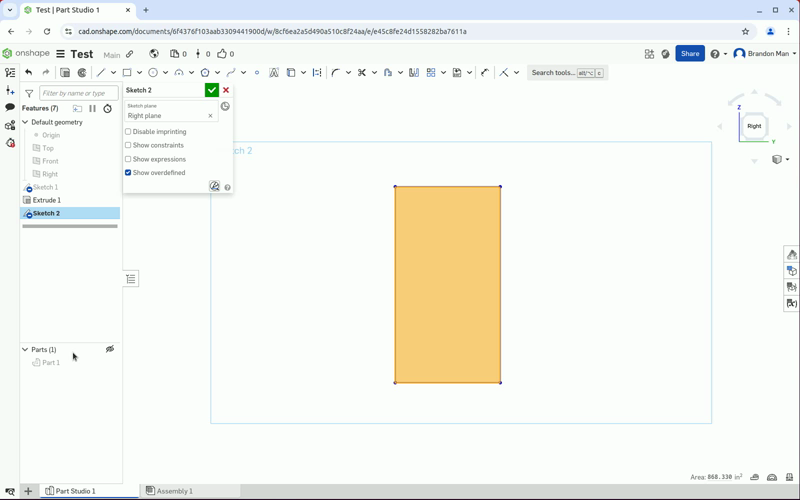
key(shift+e)
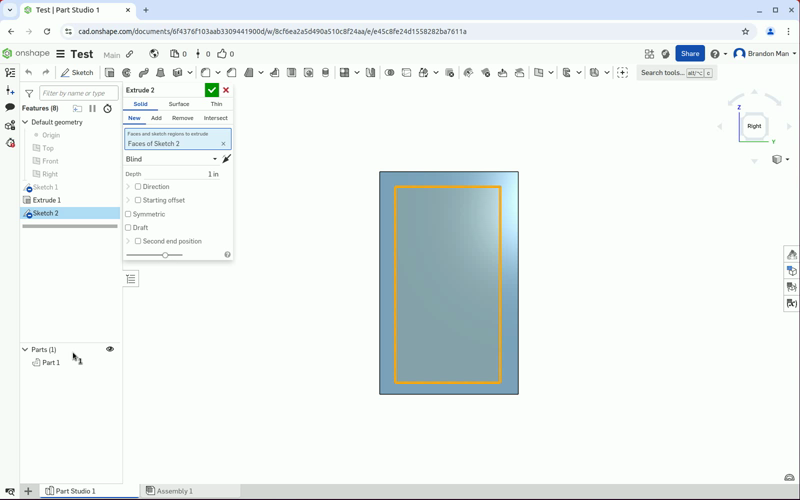
mouse_move(143, 106)
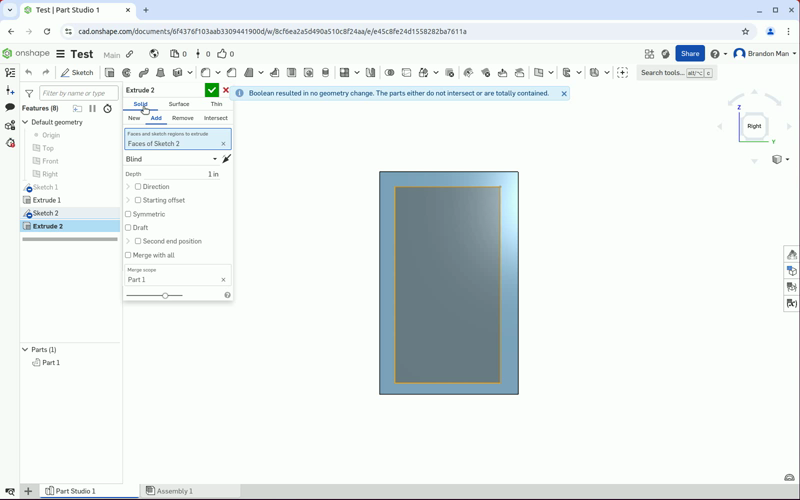
click(143, 106)
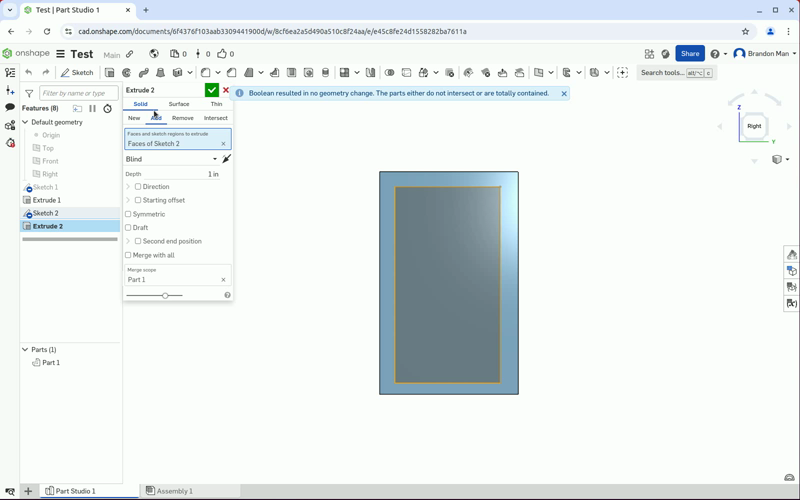
mouse_move(186, 120)
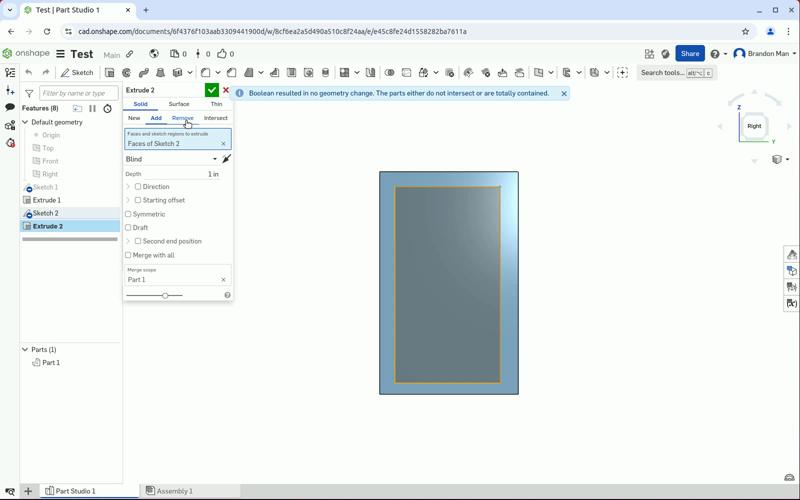
click(186, 120)
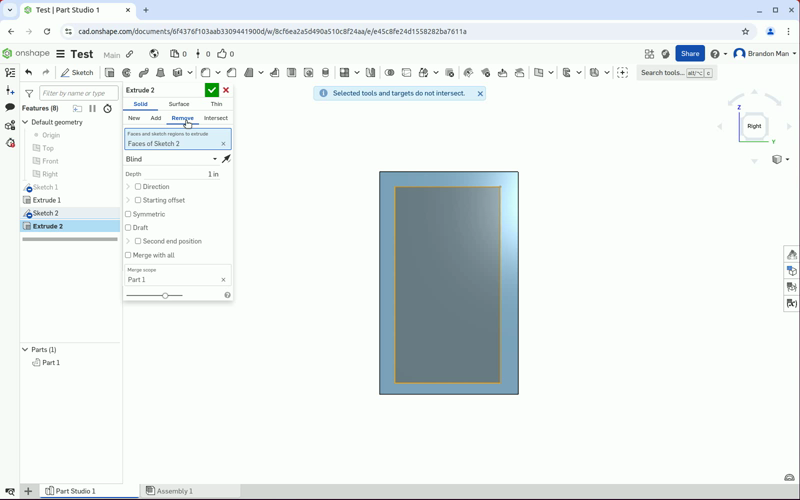
key(tab, 4)
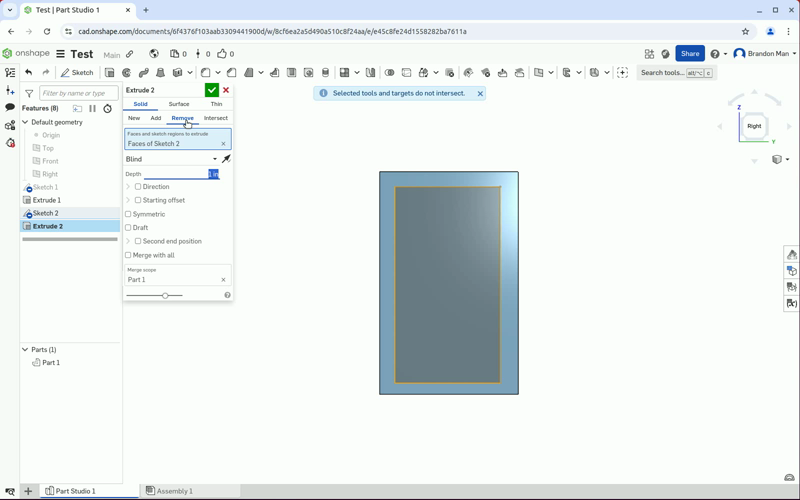
text(9.628)
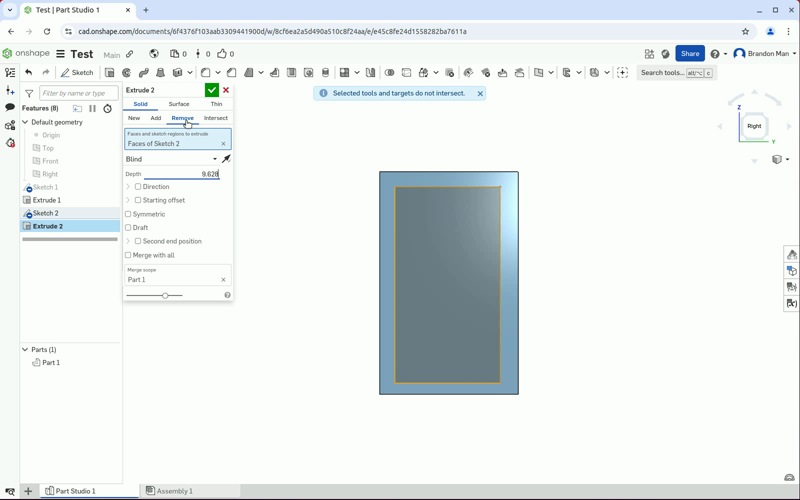
key(tab, 6)
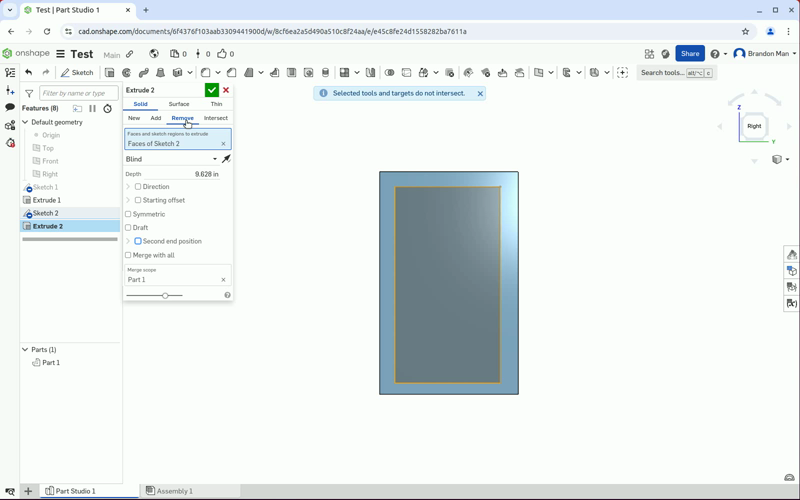
key(space)
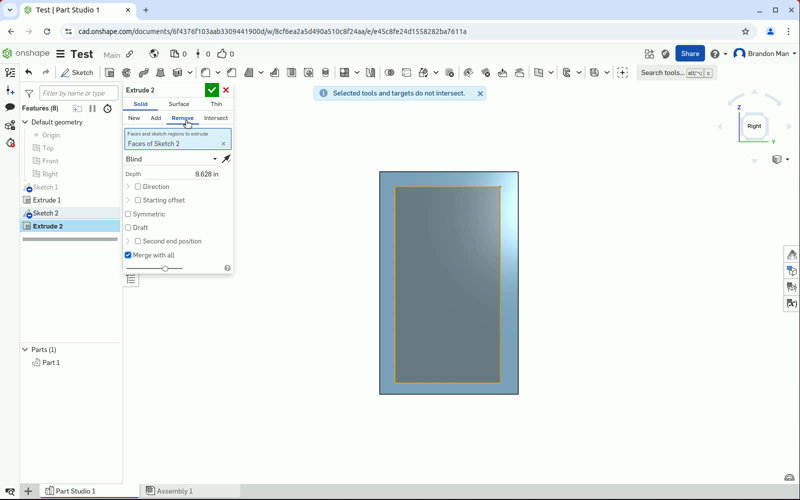
key(enter)
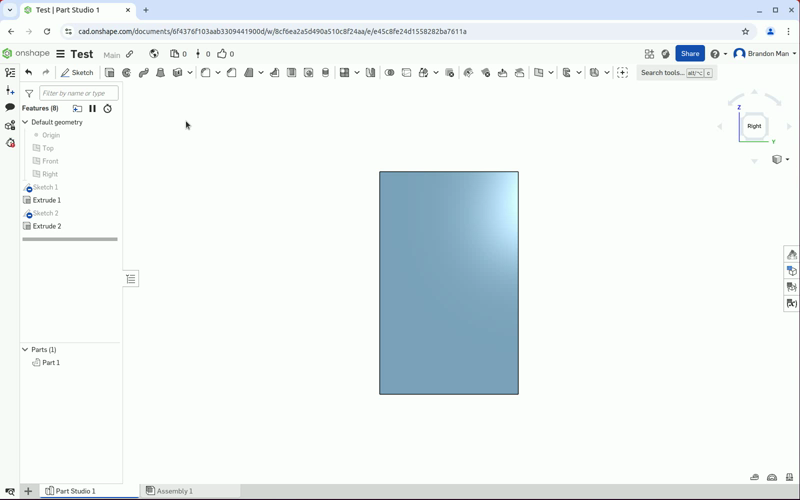
key(shift+h)
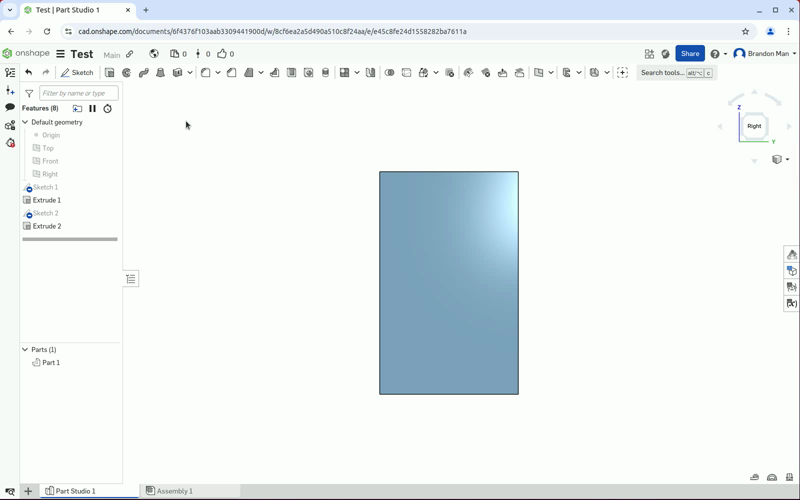
key(shift+h)
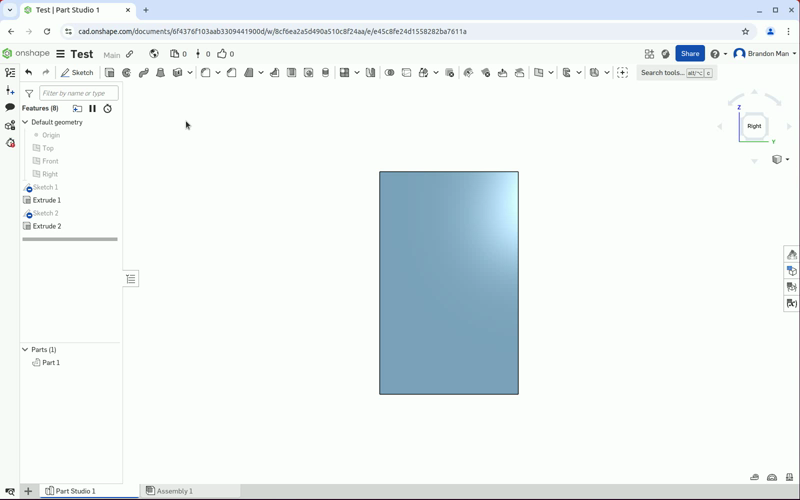
mouse_move(73, 189)
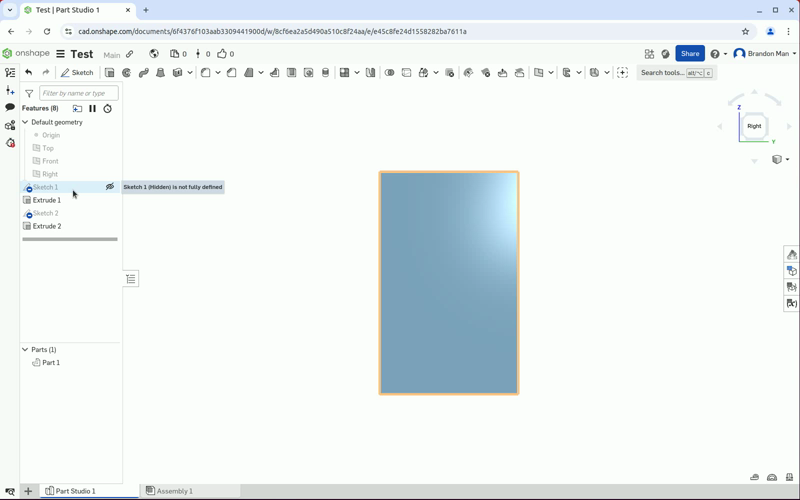
click(73, 189)
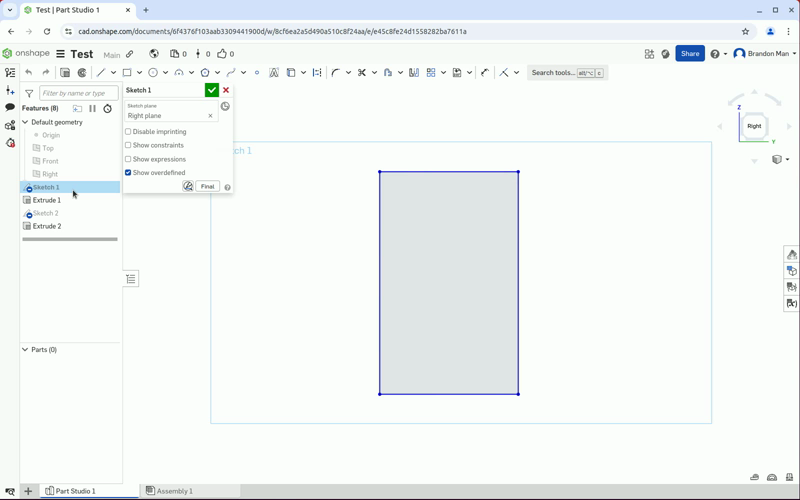
mouse_move(229, 92)
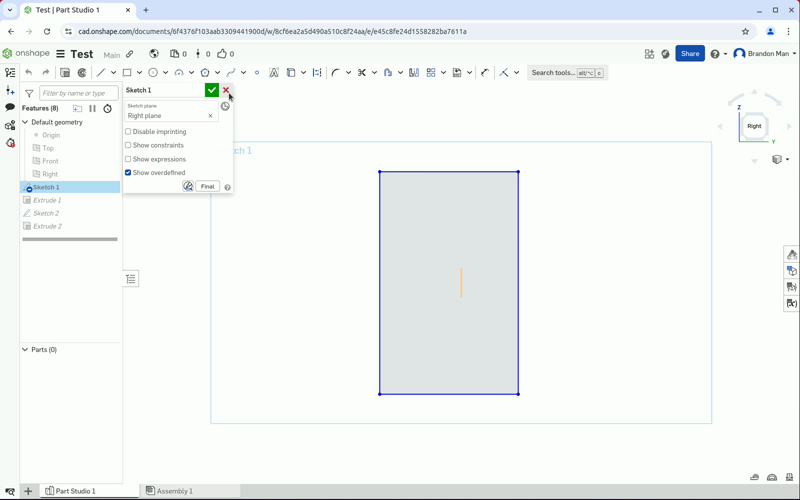
click(229, 92)
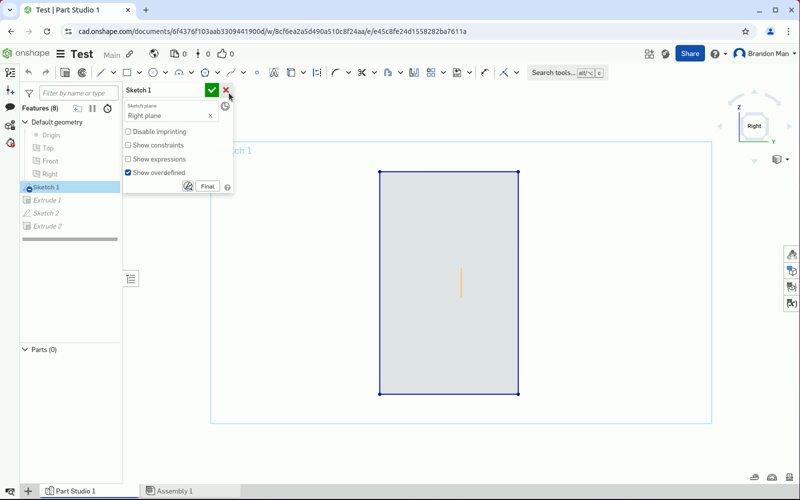
key(shift+s)
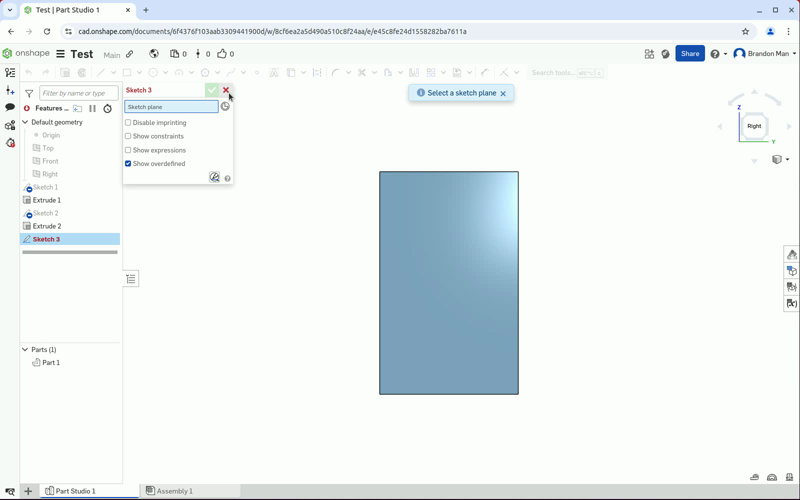
mouse_move(73, 176)
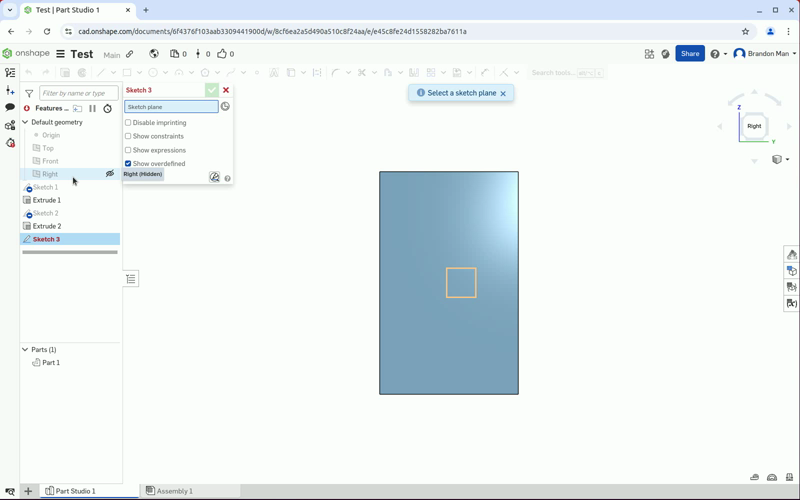
click(73, 176)
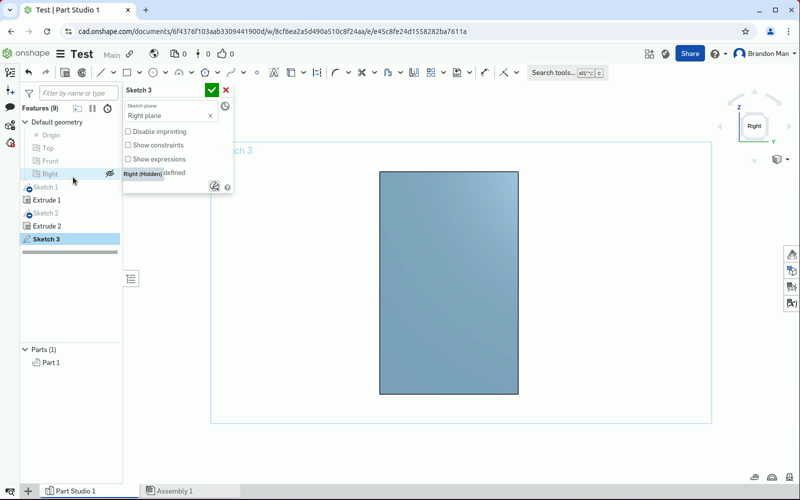
mouse_move(73, 352)
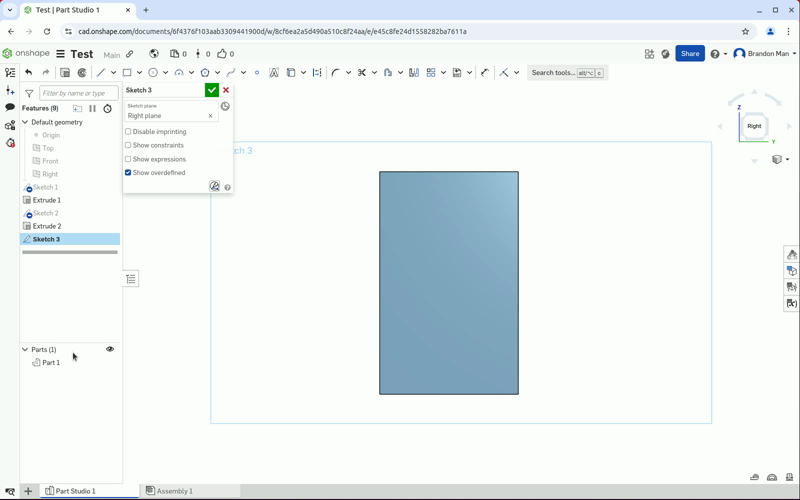
key(y)
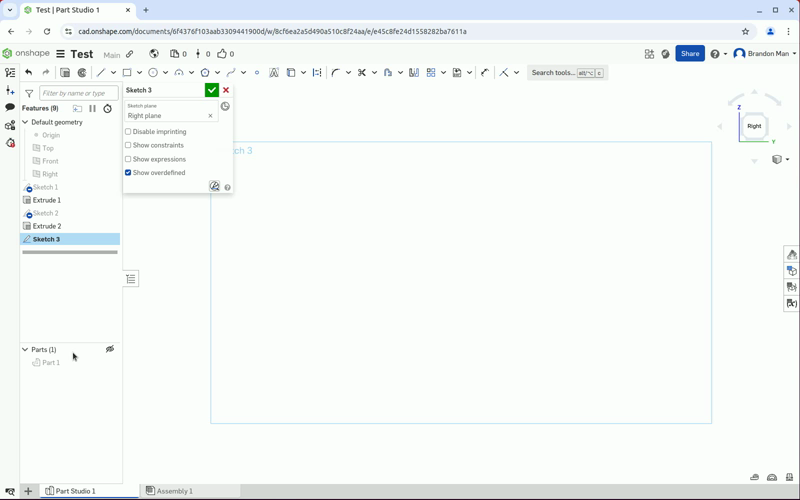
key(l)
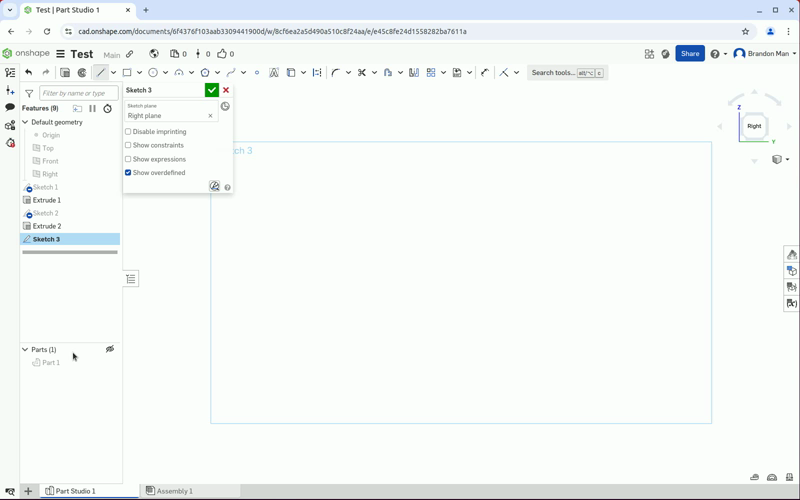
key_down(shift)
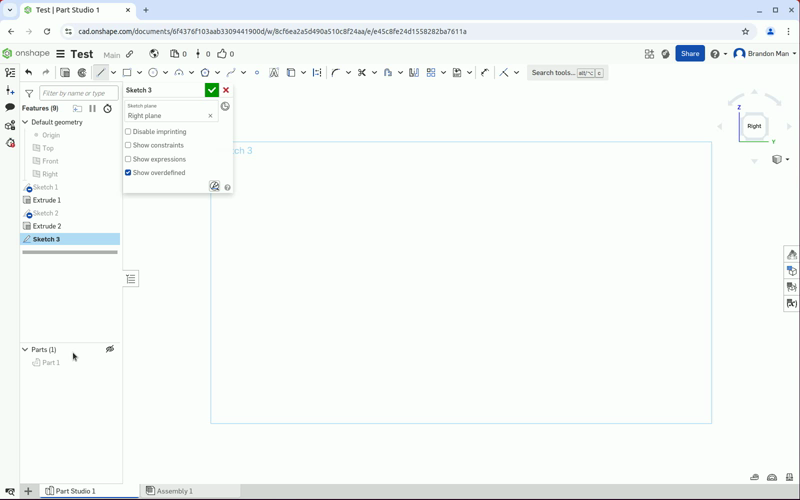
mouse_move(385, 387)
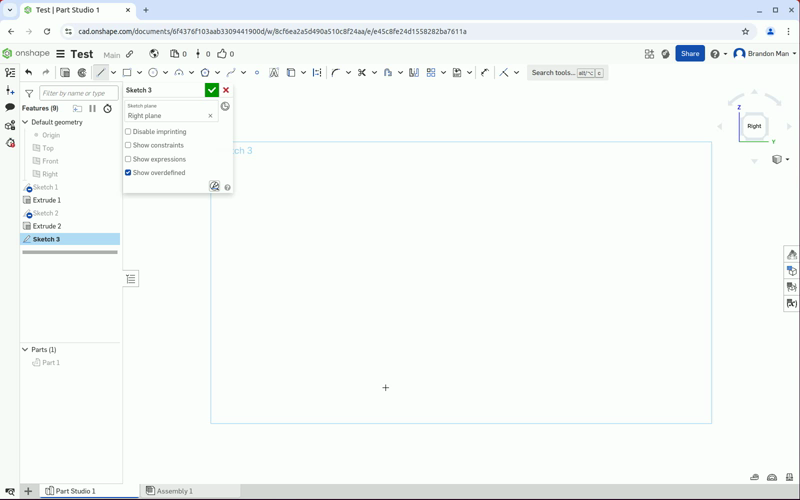
click(385, 387)
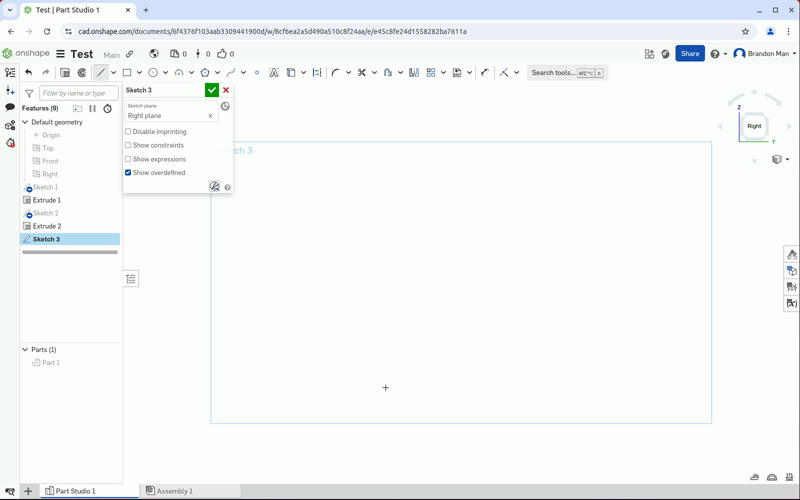
key_up(shift)
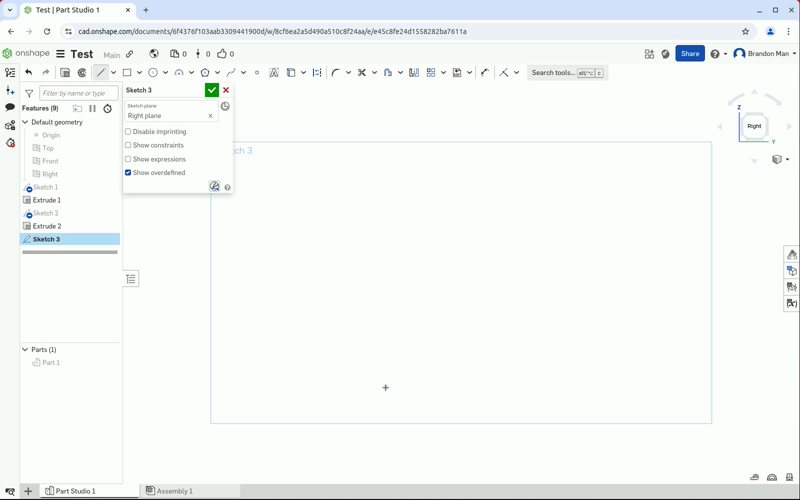
key_down(shift)
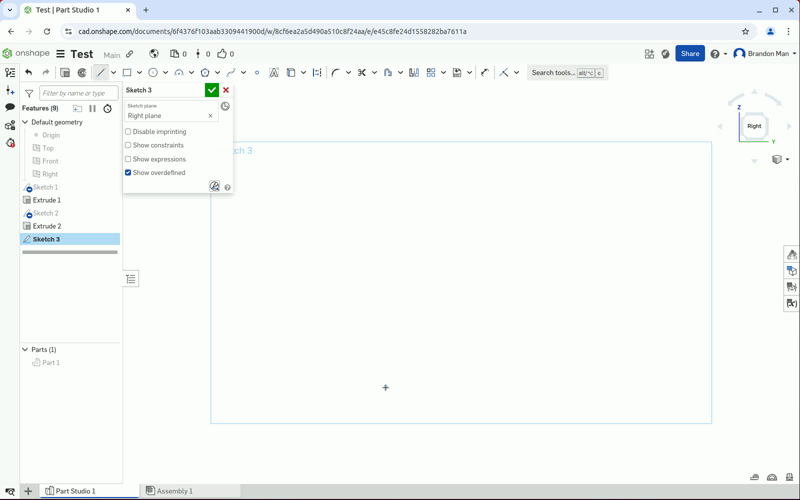
mouse_move(510, 387)
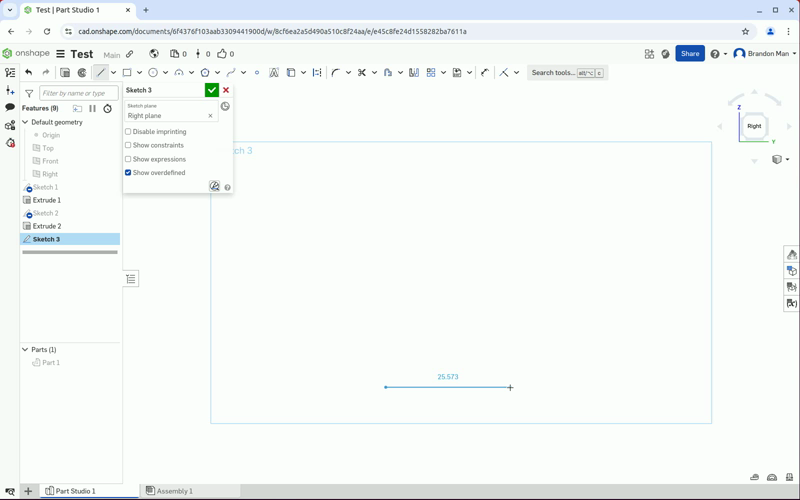
click(510, 387)
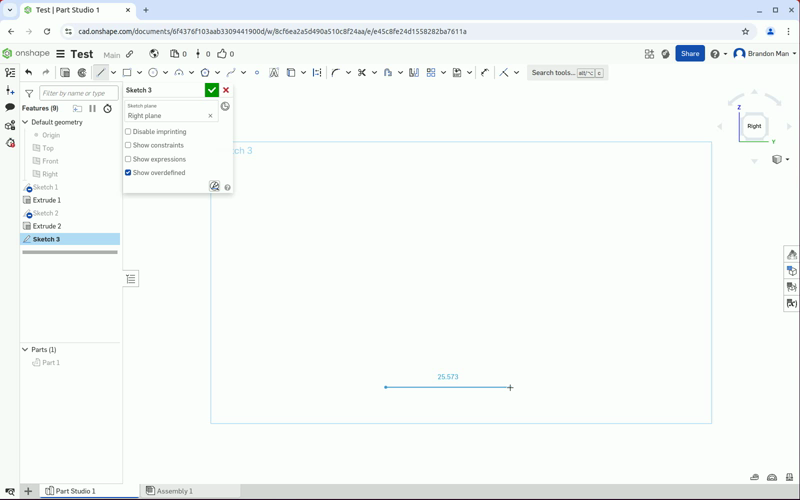
key_up(shift)
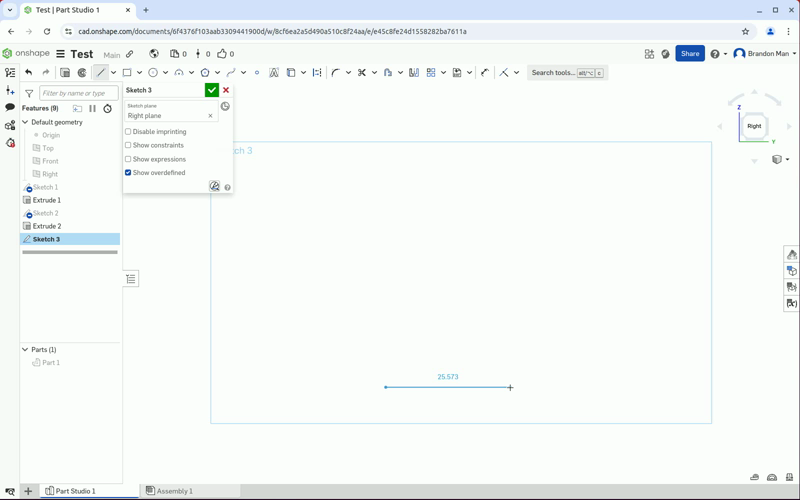
key_down(shift)
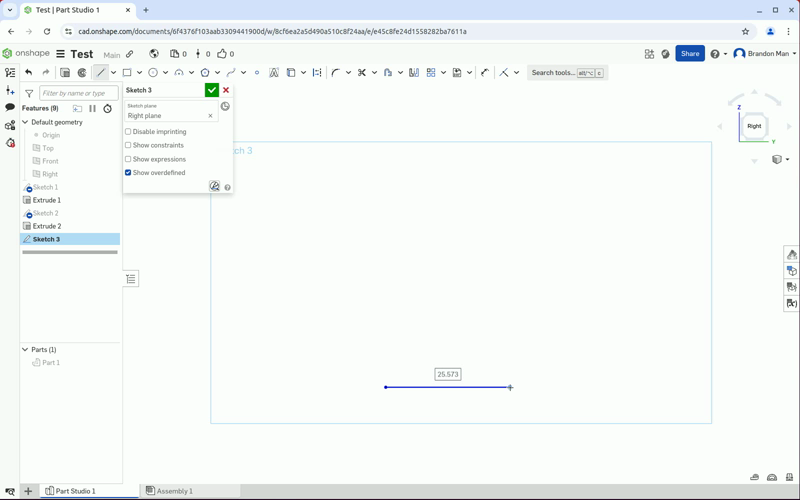
mouse_move(510, 179)
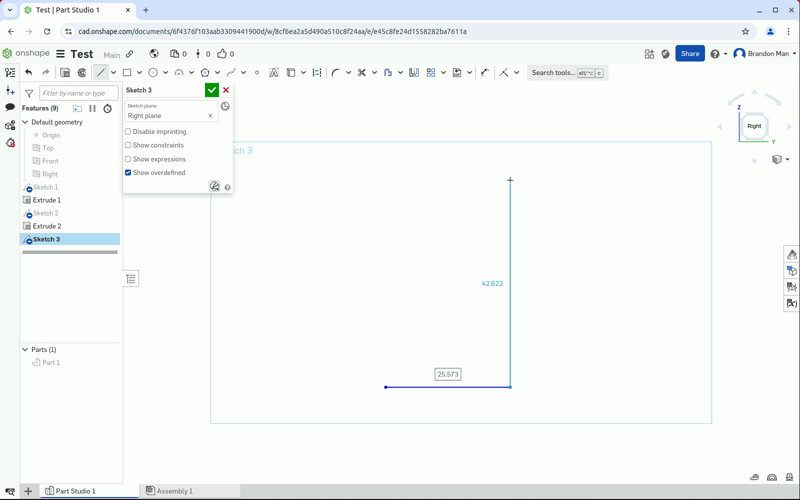
click(510, 179)
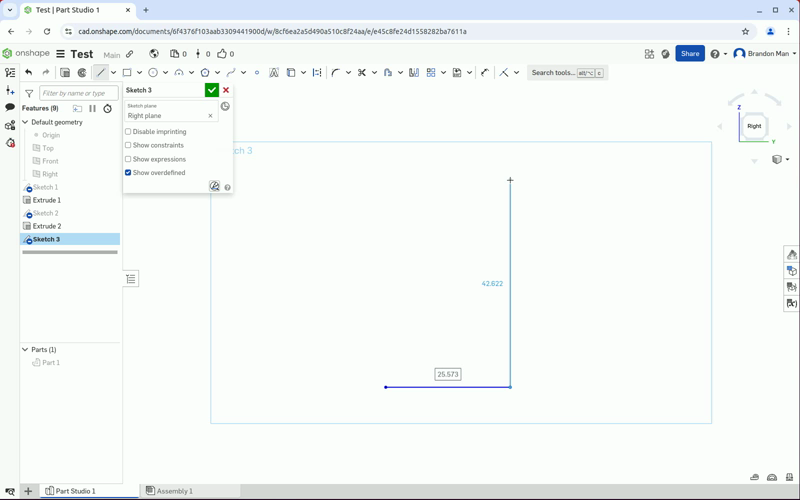
key_up(shift)
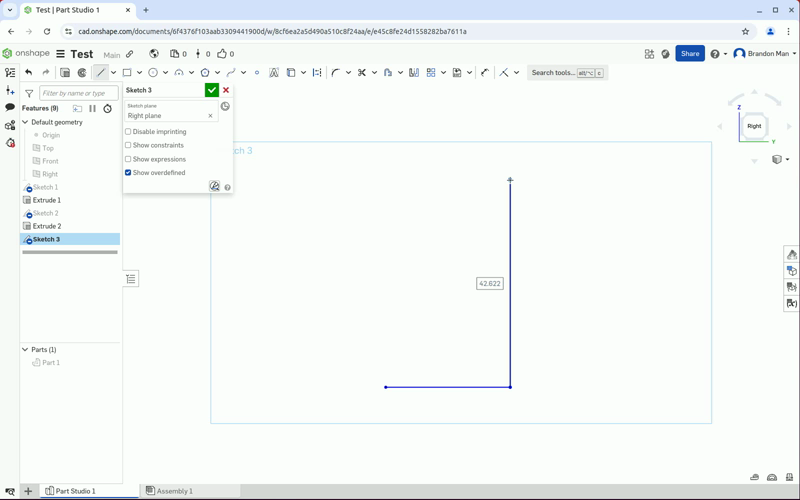
key_down(shift)
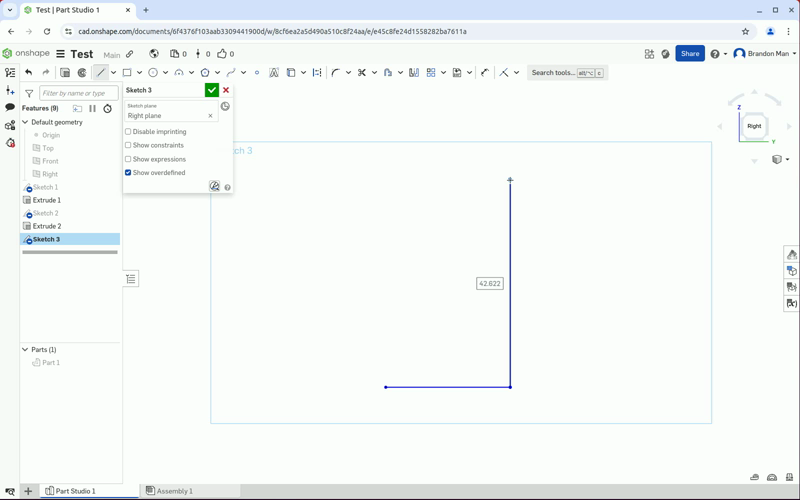
mouse_move(385, 179)
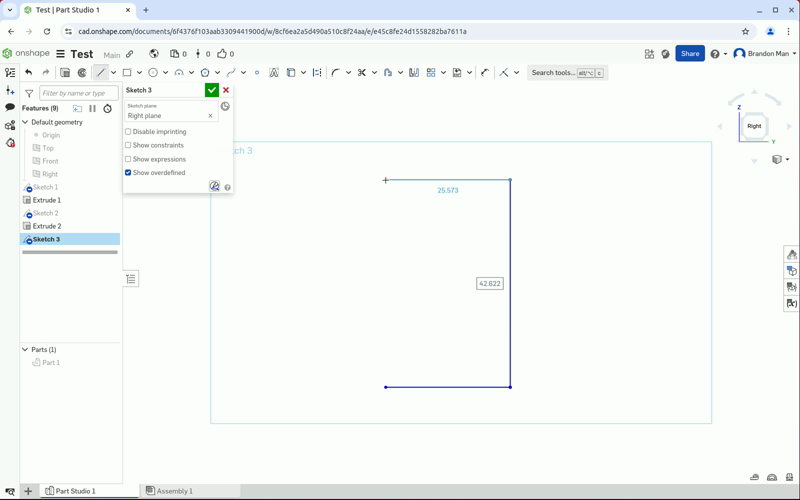
click(385, 179)
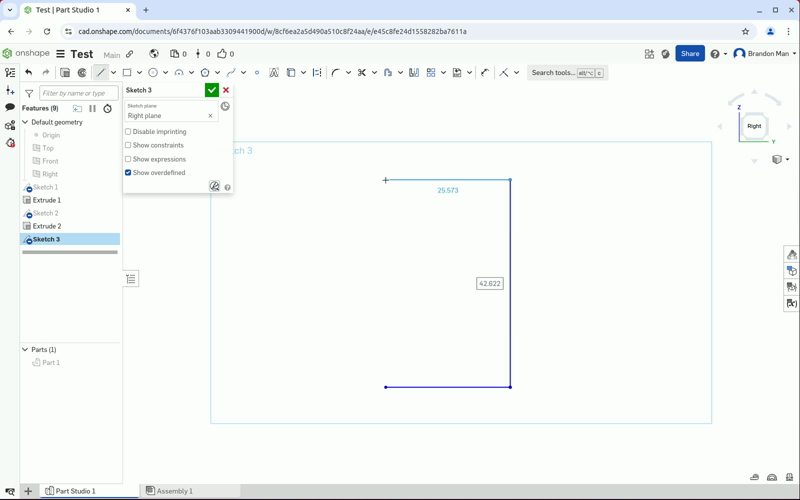
key_up(shift)
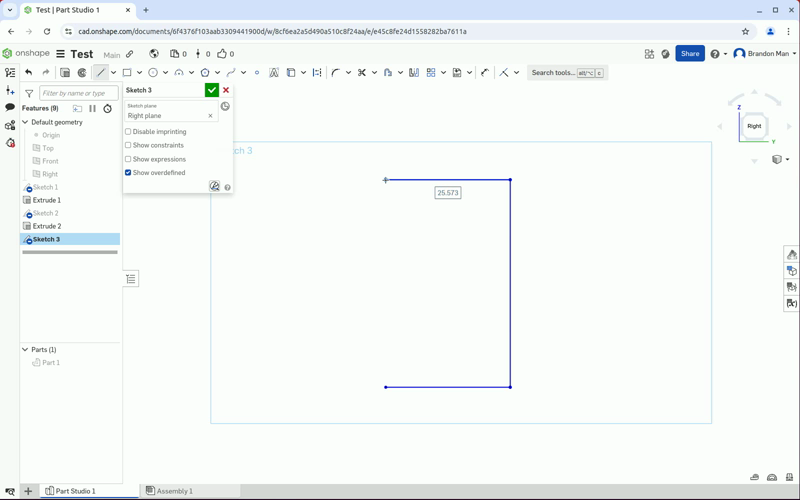
key_down(shift)
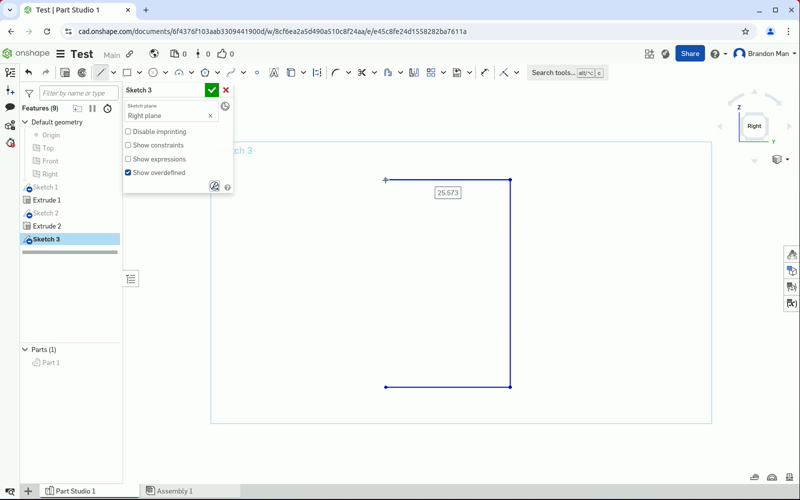
mouse_move(385, 387)
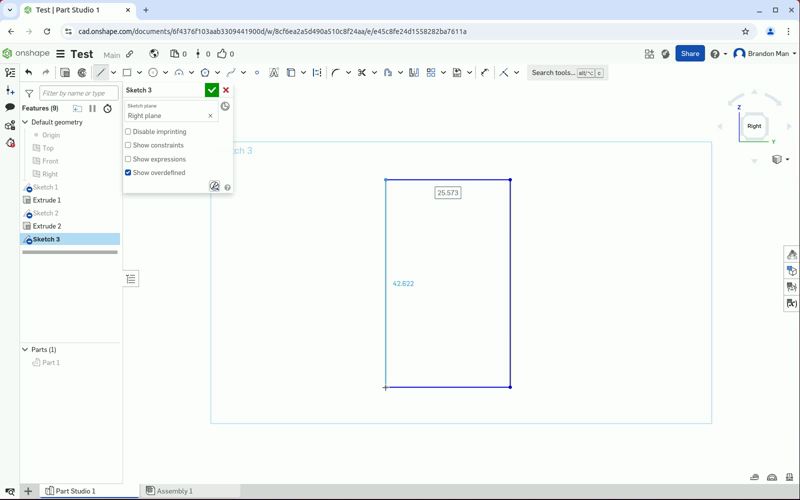
key_up(shift)
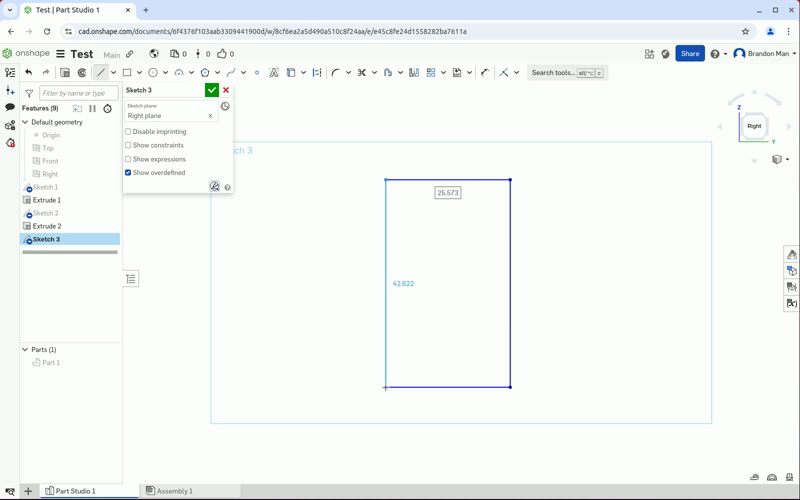
click(385, 387)
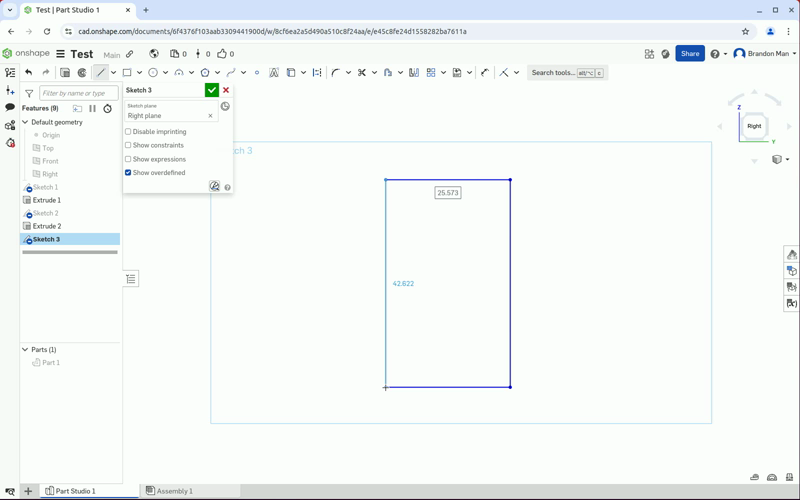
key(esc)
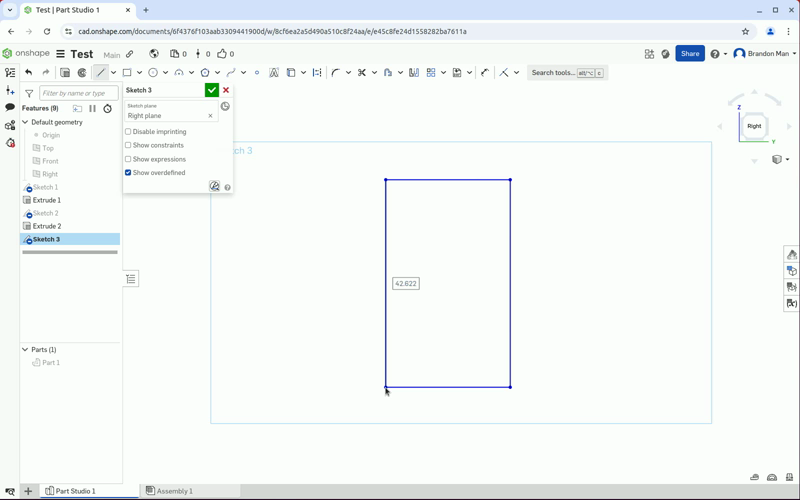
key(l)
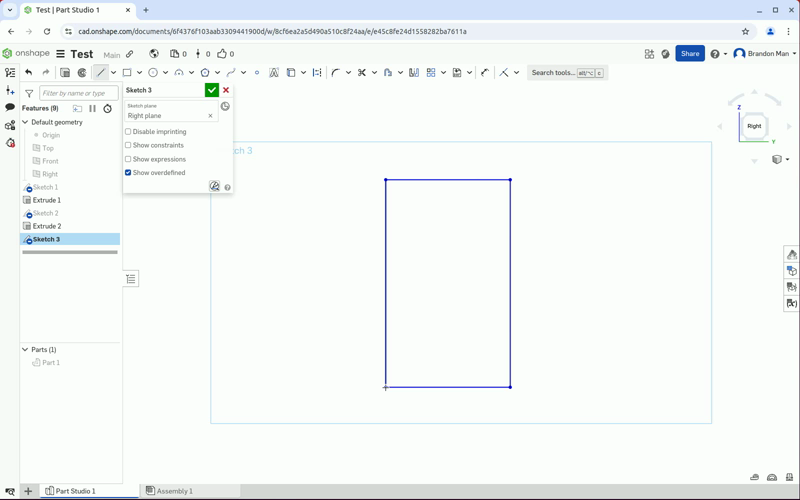
key_down(shift)
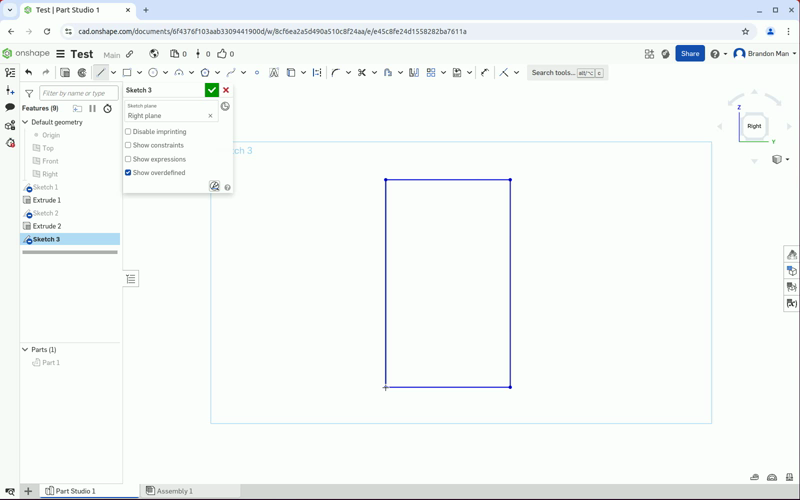
mouse_move(396, 382)
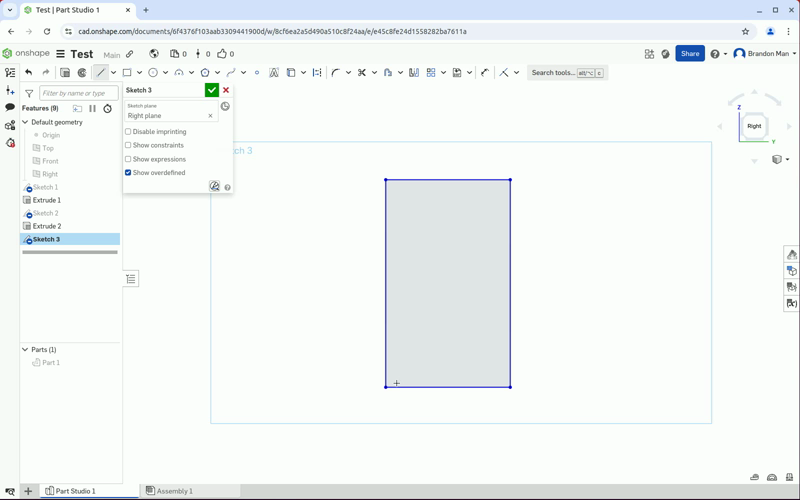
click(396, 382)
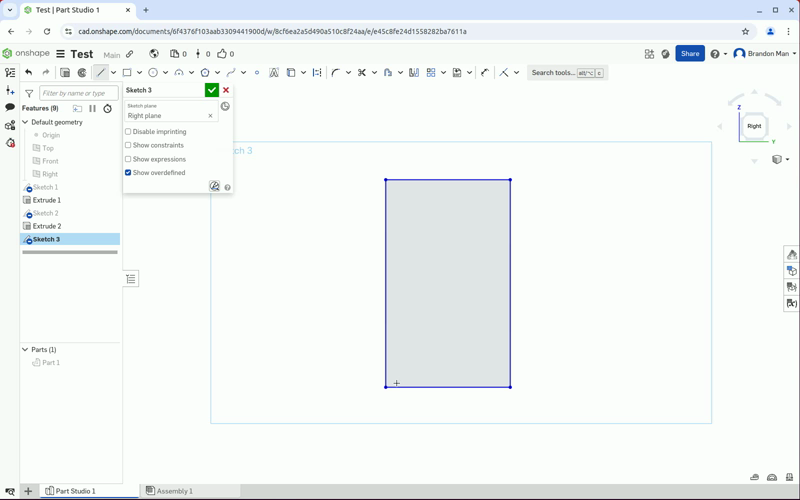
key_up(shift)
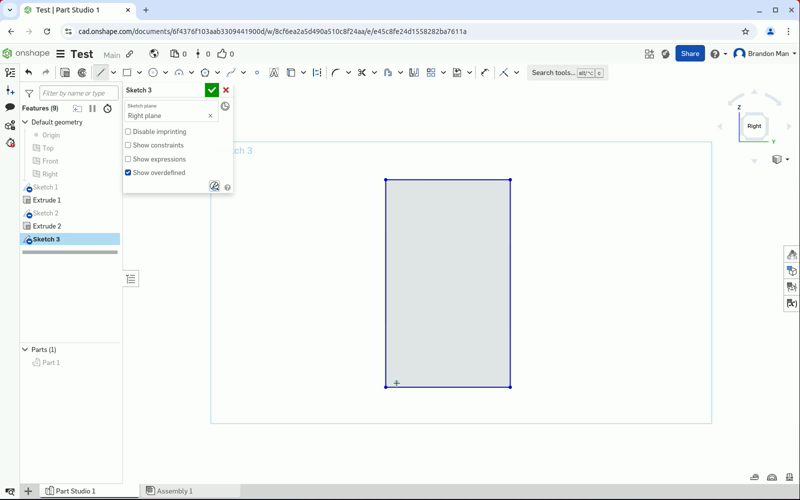
key_down(shift)
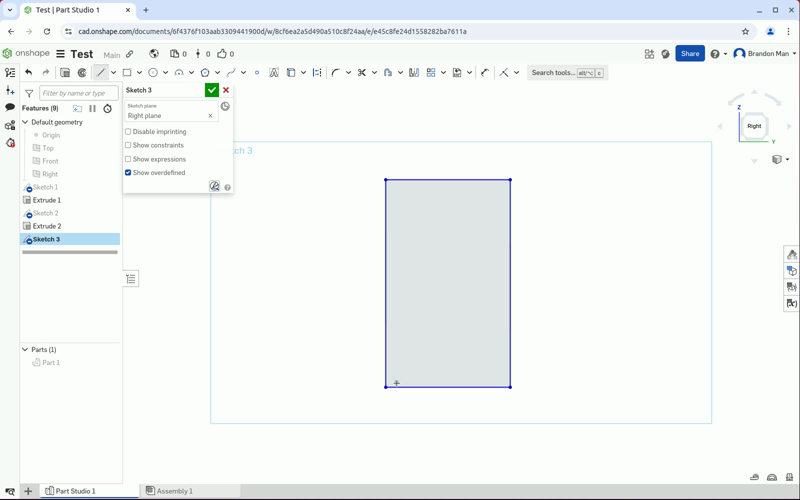
mouse_move(501, 382)
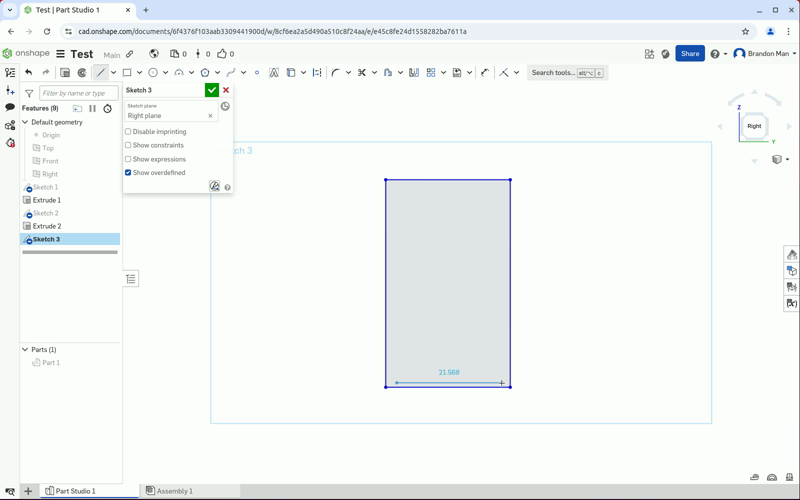
click(501, 382)
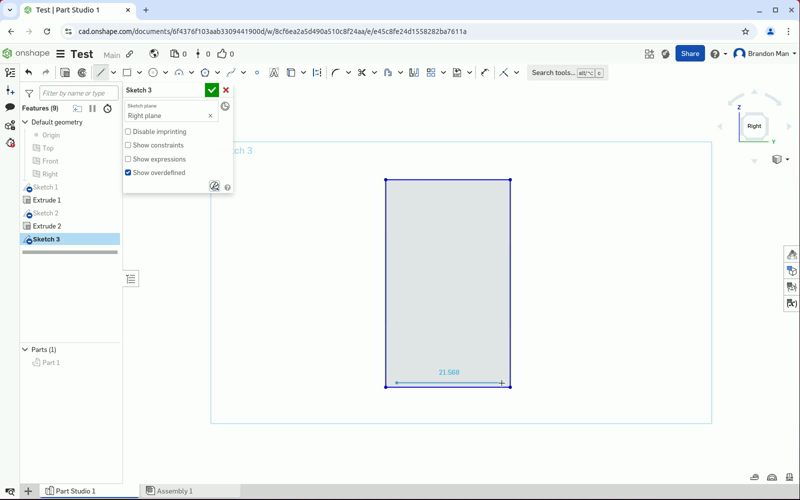
key_up(shift)
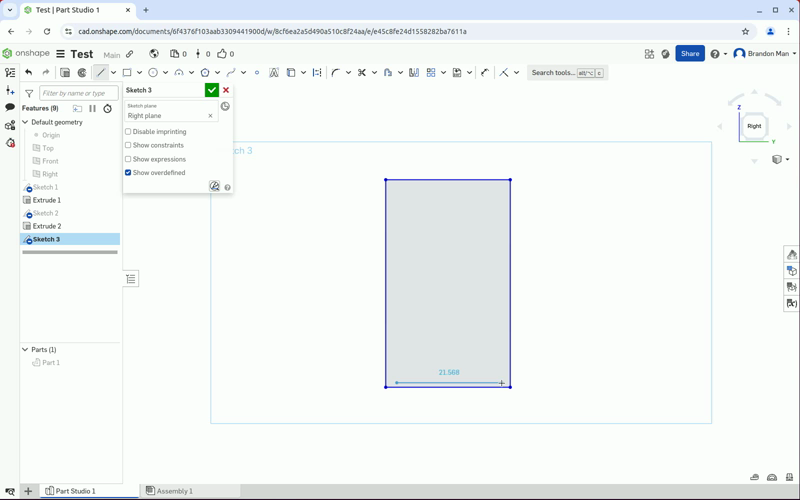
key_down(shift)
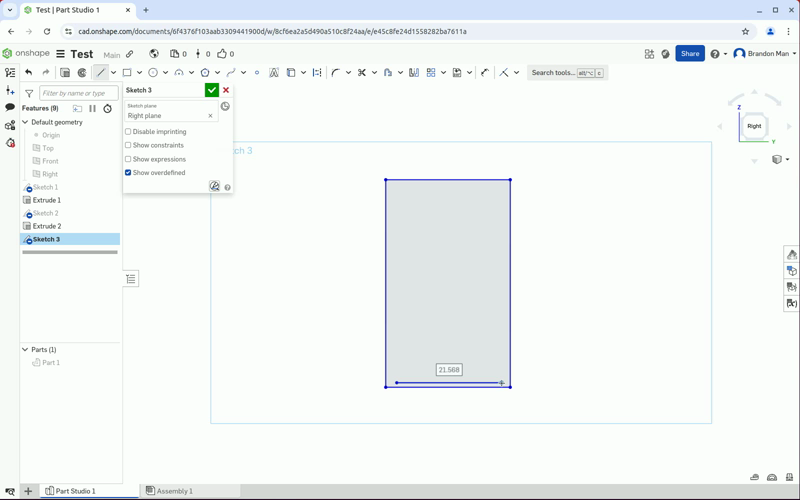
mouse_move(501, 186)
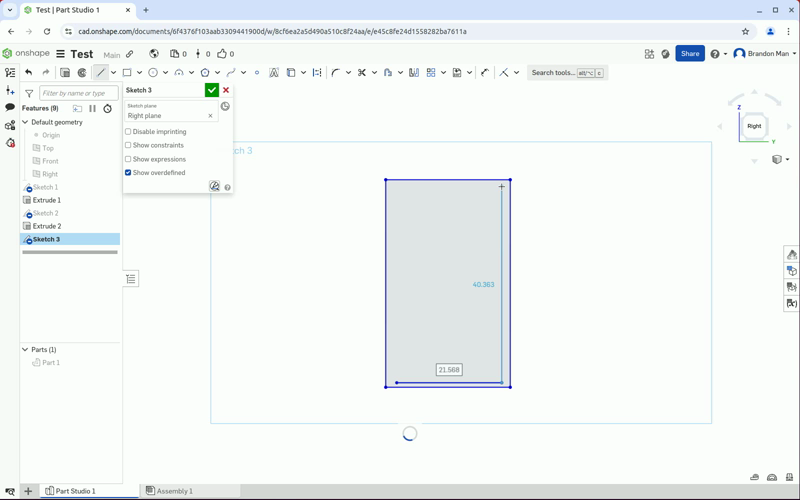
click(501, 186)
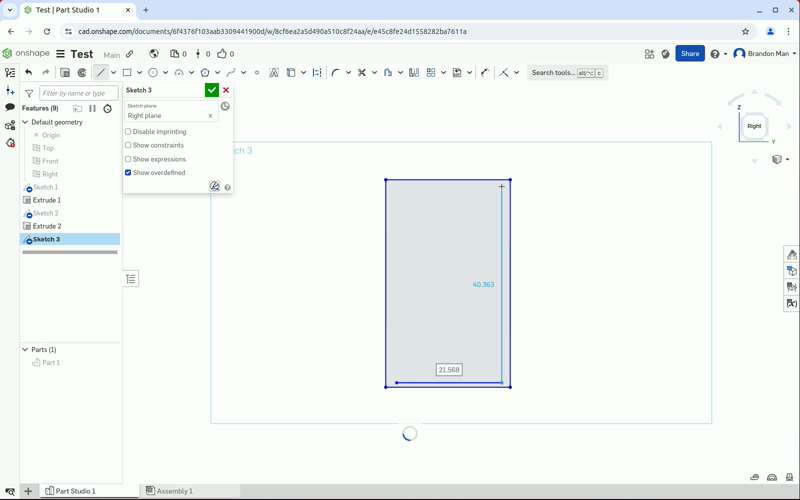
key_up(shift)
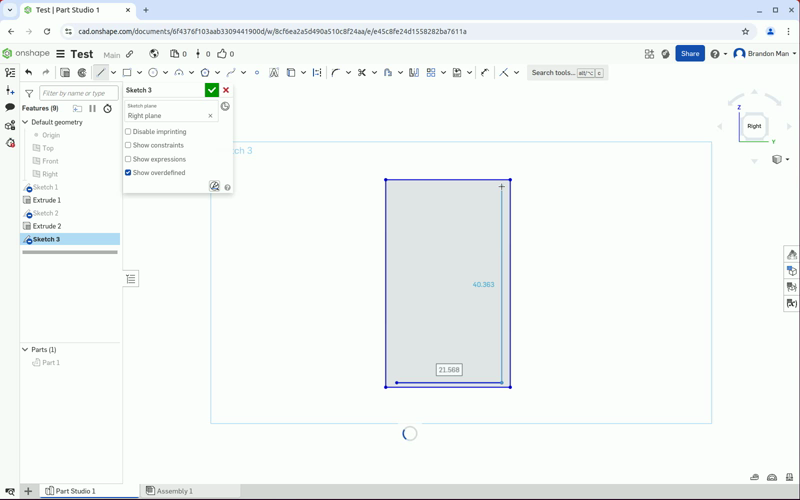
key_down(shift)
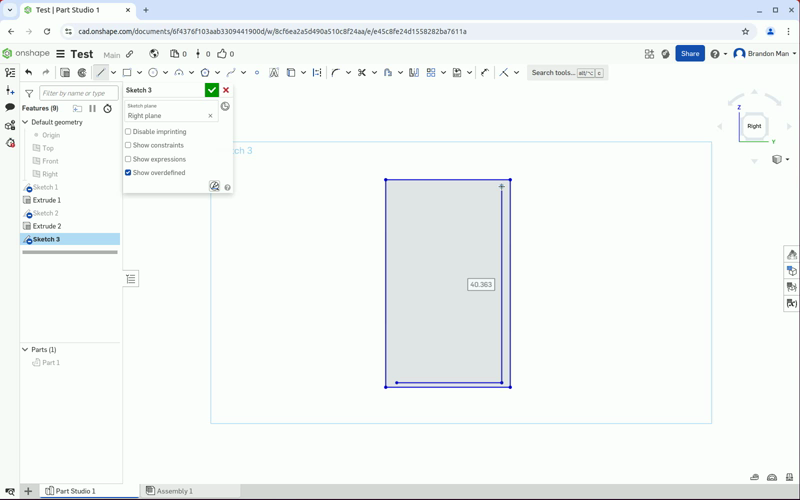
mouse_move(396, 186)
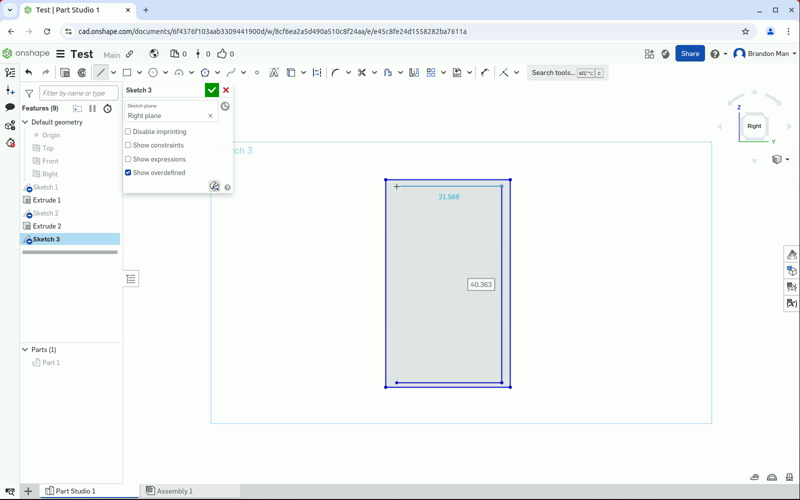
click(396, 186)
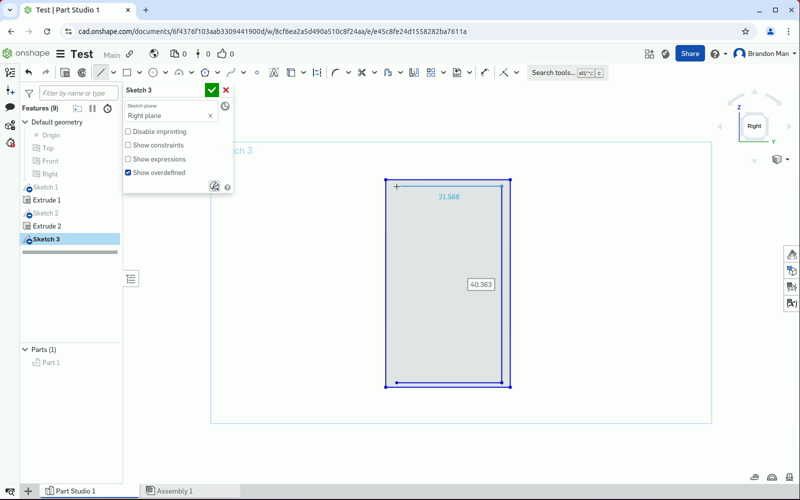
key_up(shift)
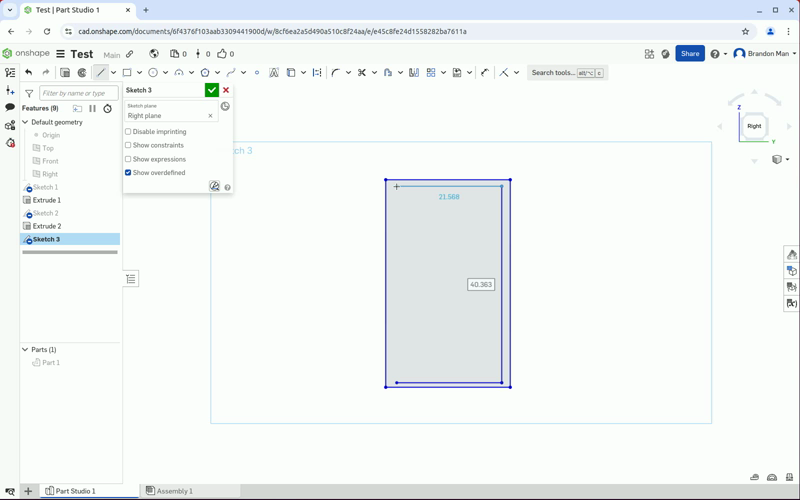
key_down(shift)
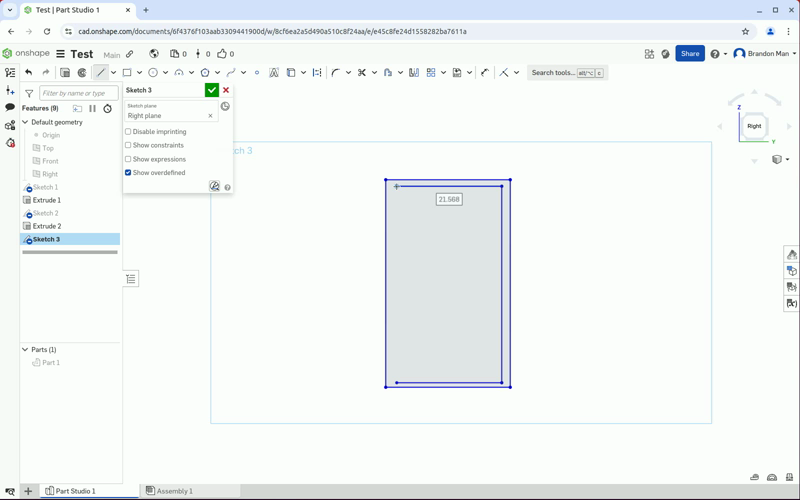
mouse_move(396, 382)
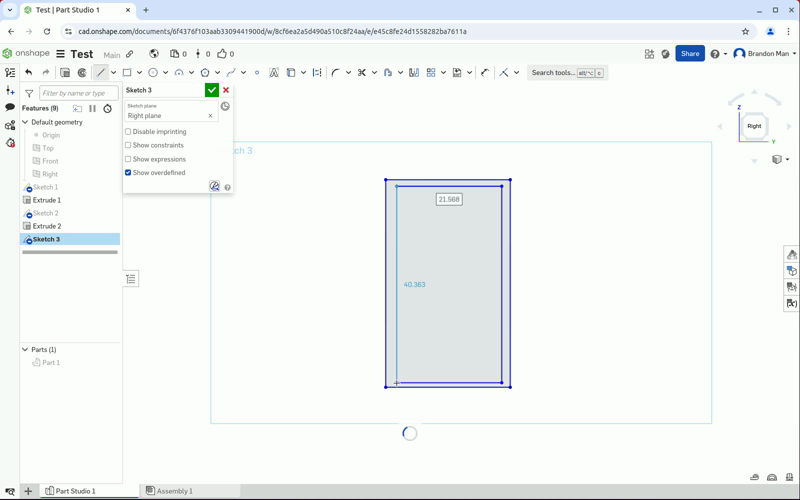
key_up(shift)
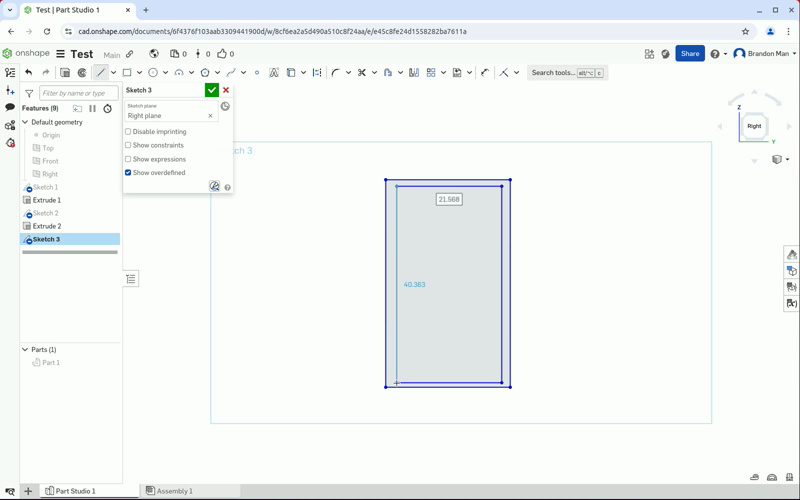
click(396, 382)
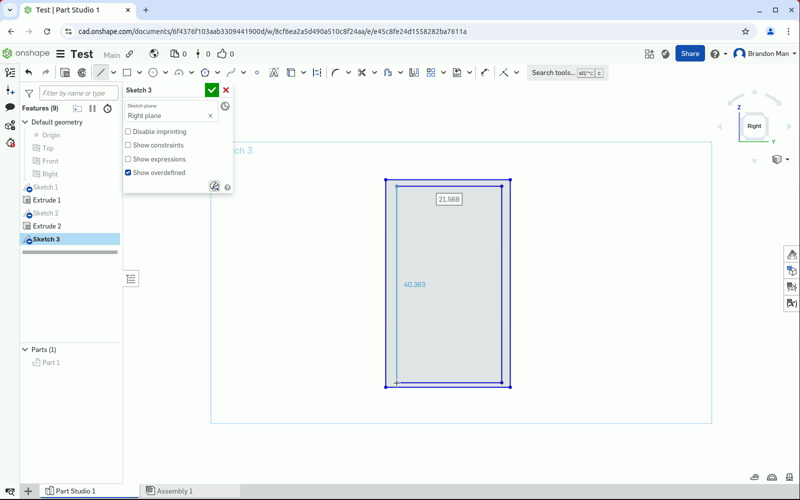
key(esc)
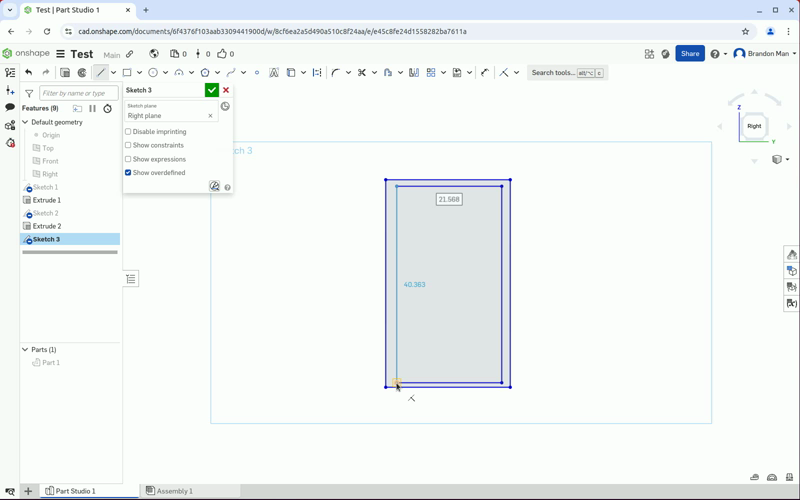
mouse_move(390, 190)
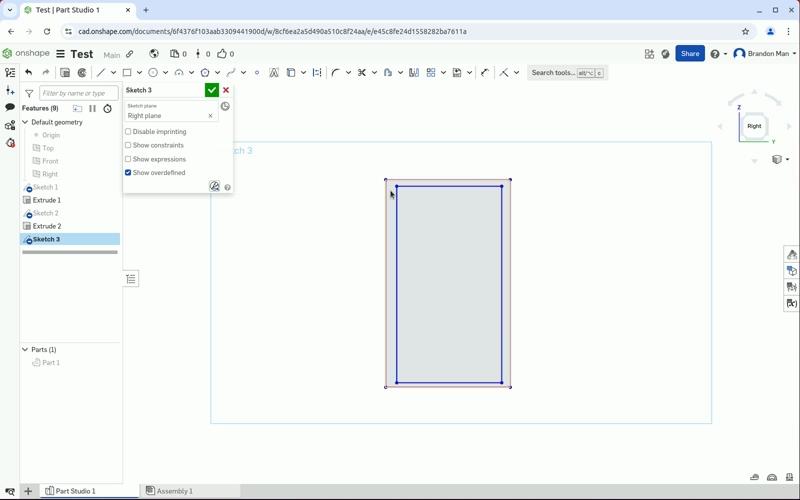
click(390, 190)
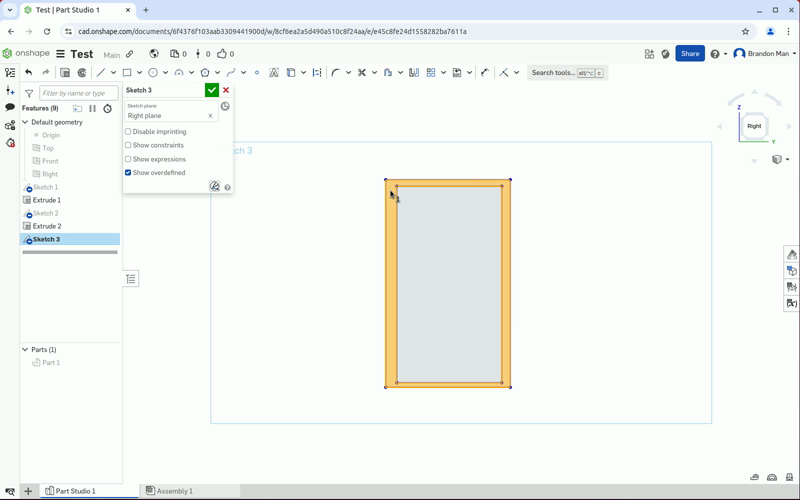
mouse_move(73, 352)
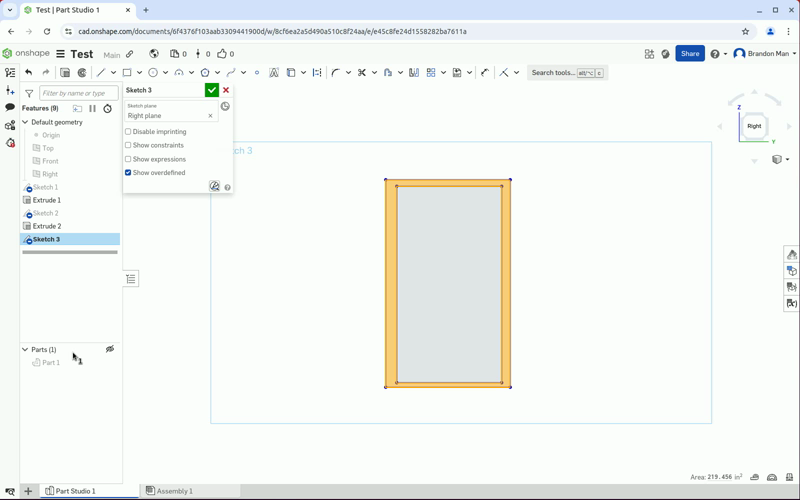
key(shift+y)
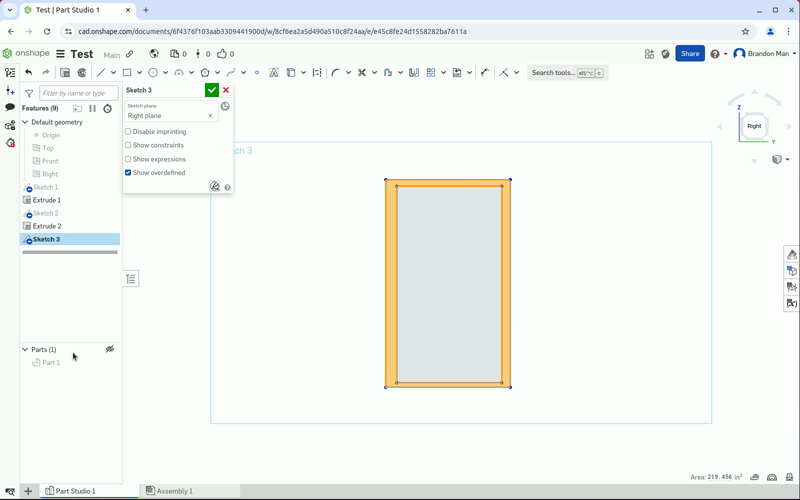
key(shift+e)
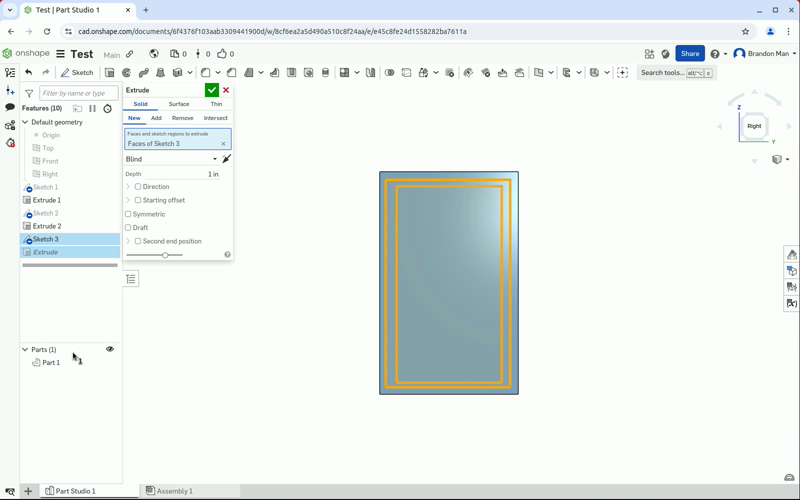
mouse_move(143, 106)
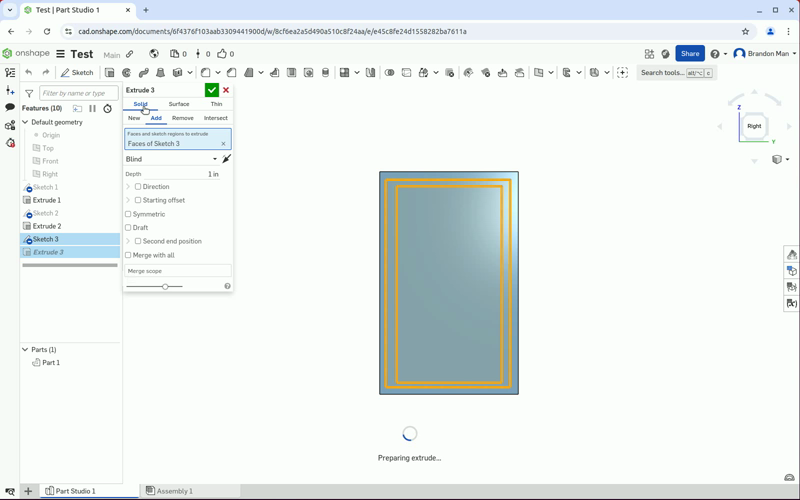
click(143, 106)
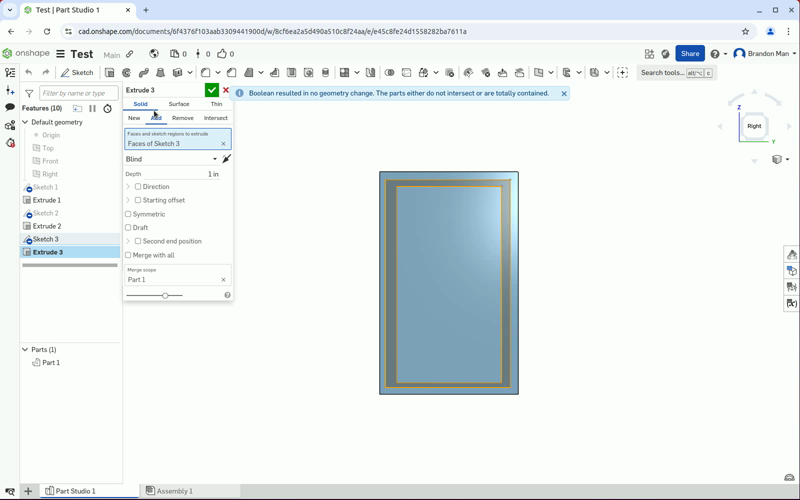
mouse_move(186, 120)
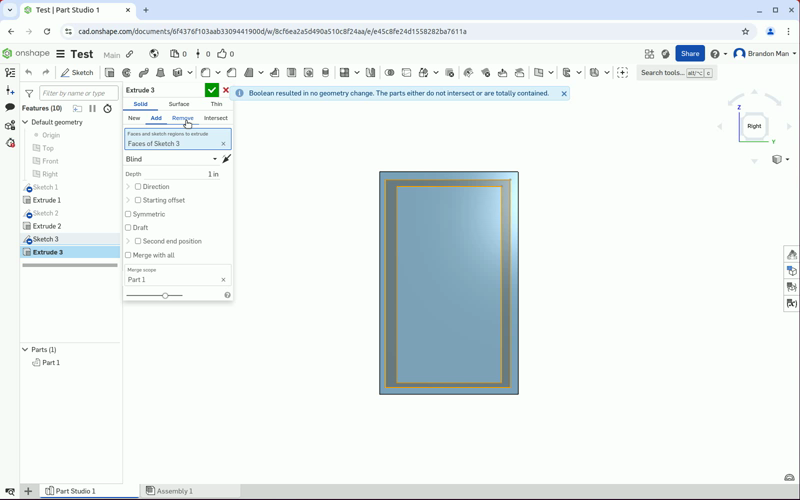
click(186, 120)
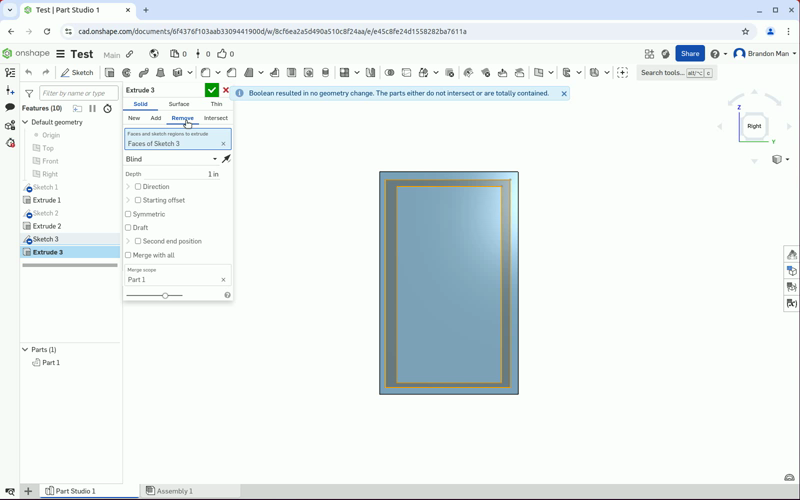
key(tab, 4)
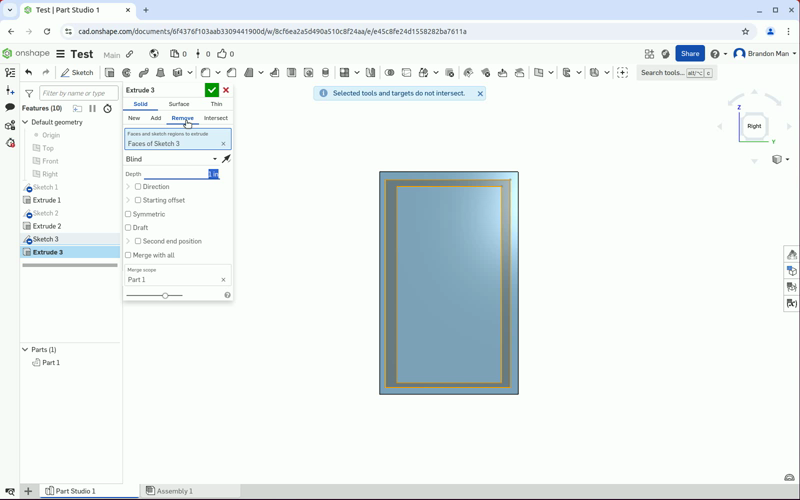
text(1.204)
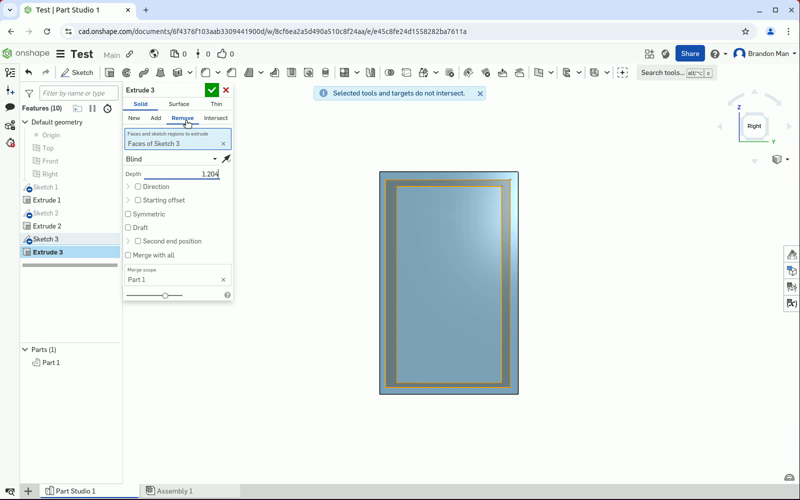
key(tab, 6)
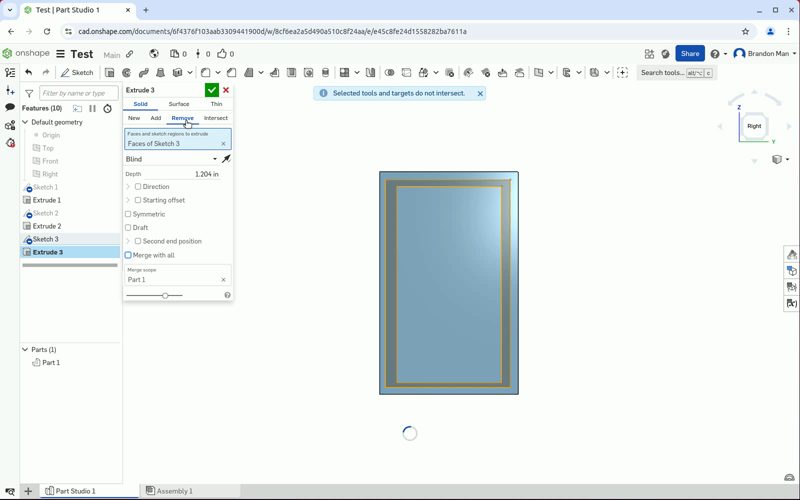
key(space)
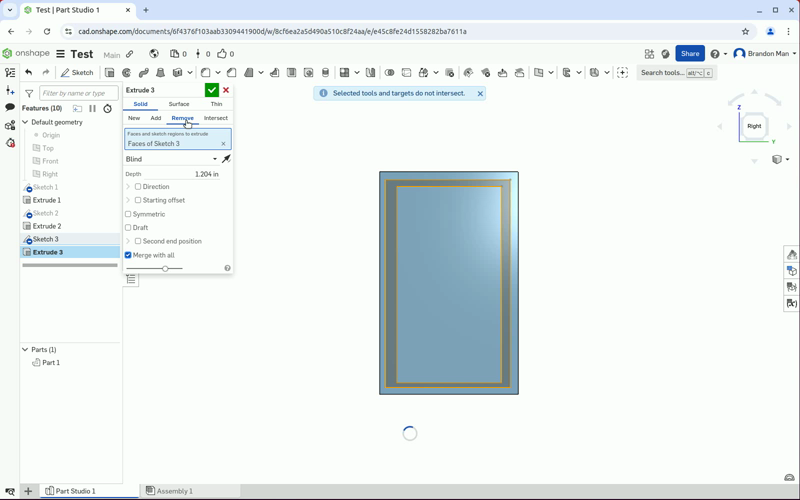
key(enter)
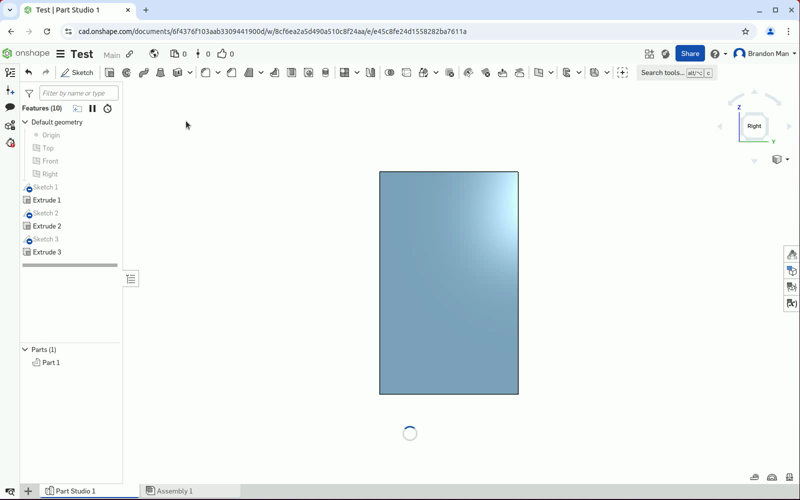
key(shift+h)
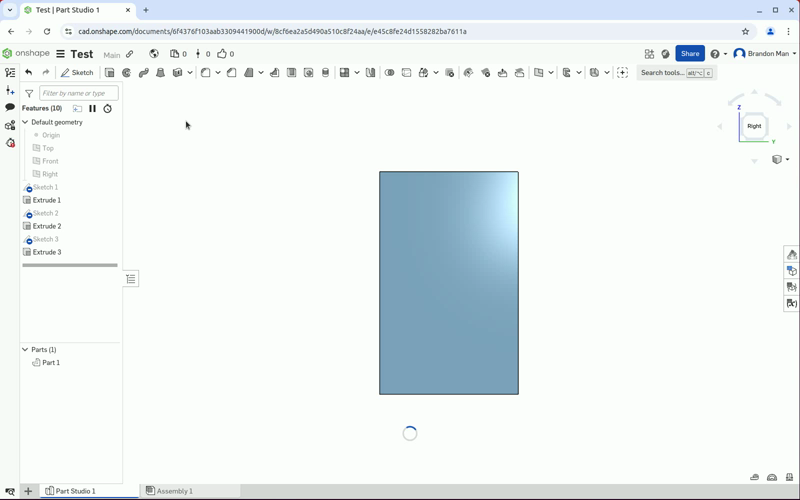
key(shift+h)
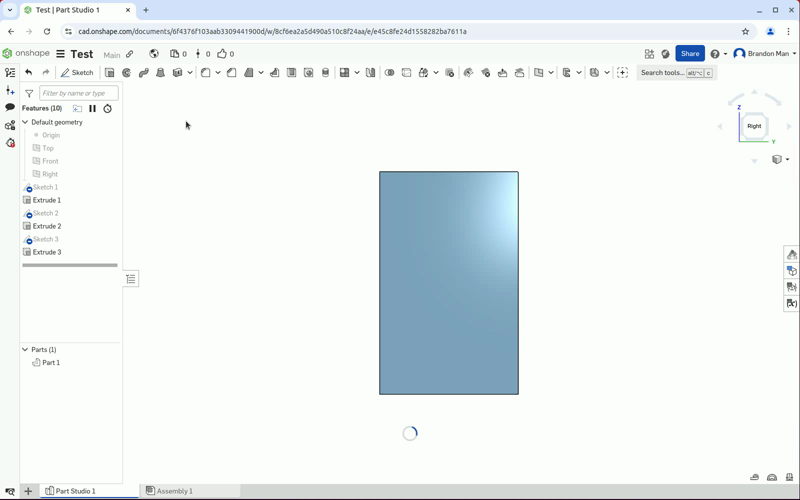
key(shift+7)
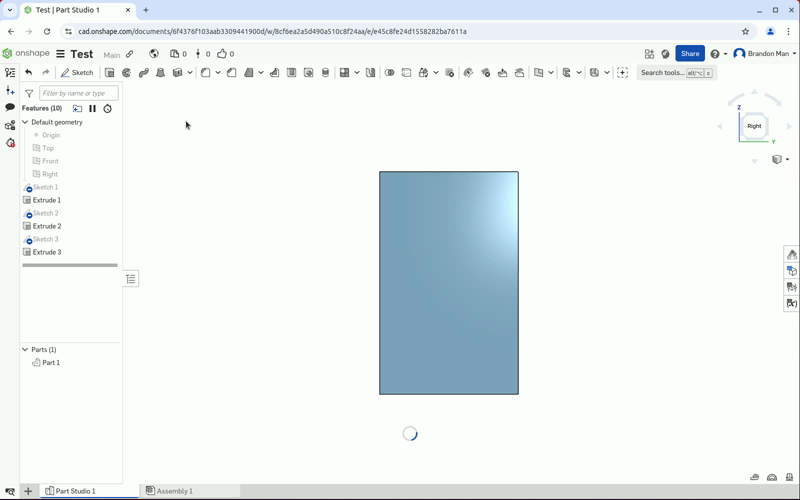
key(right, 2)
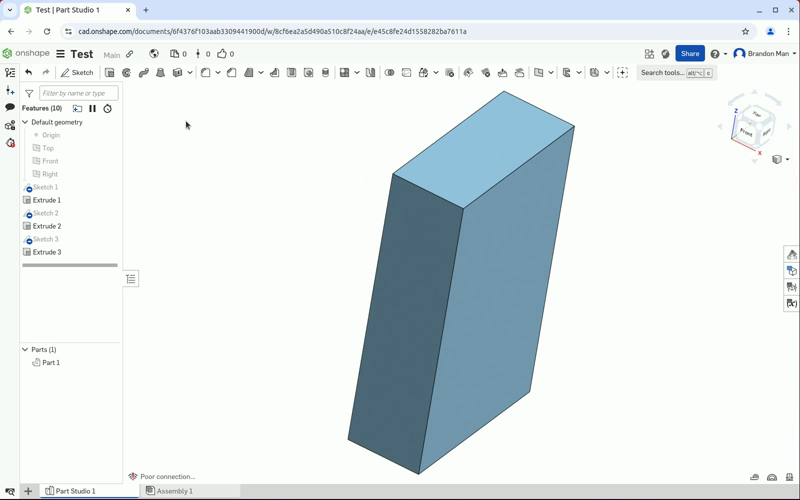
key(down, 2)
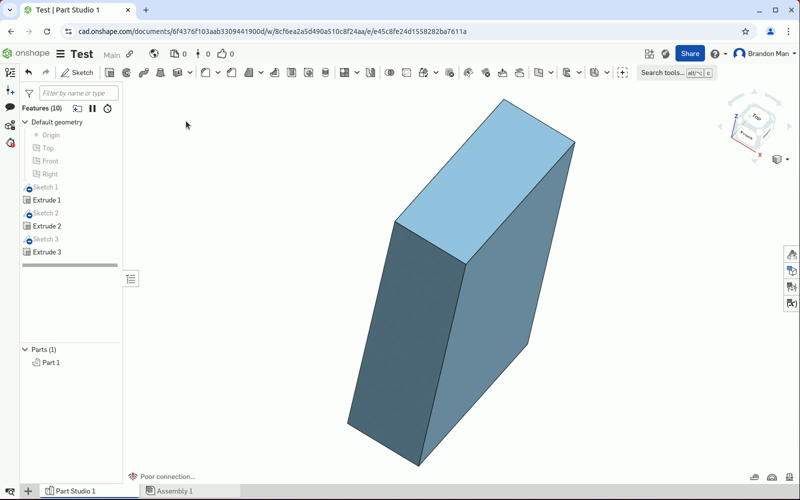
key(up, 2)
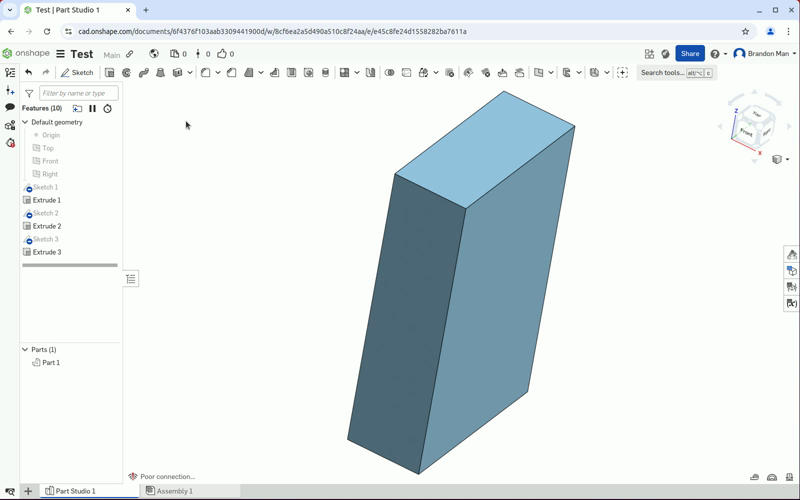
key(left, 2)
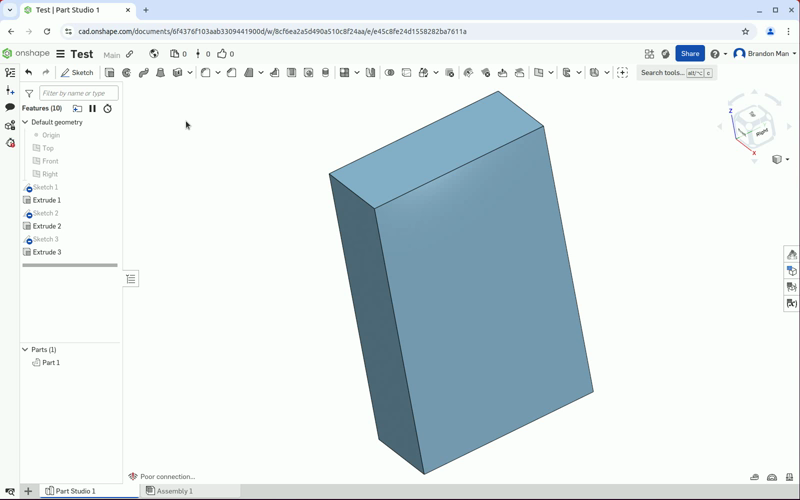
mouse_move(73, 189)
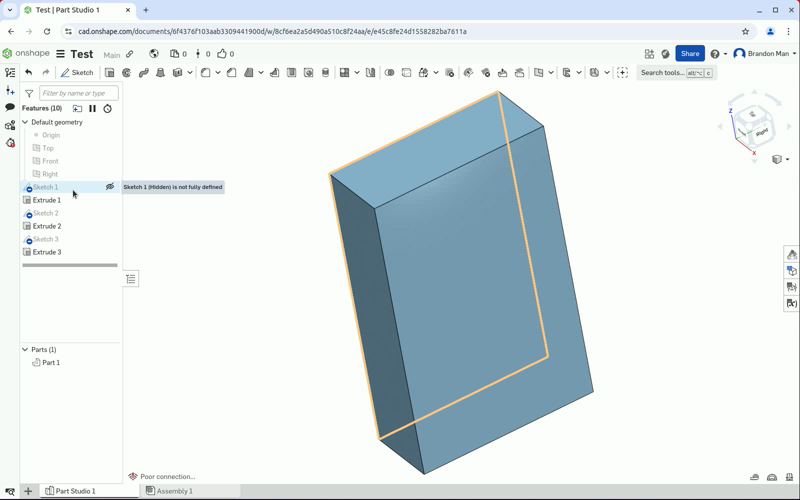
click(73, 189)